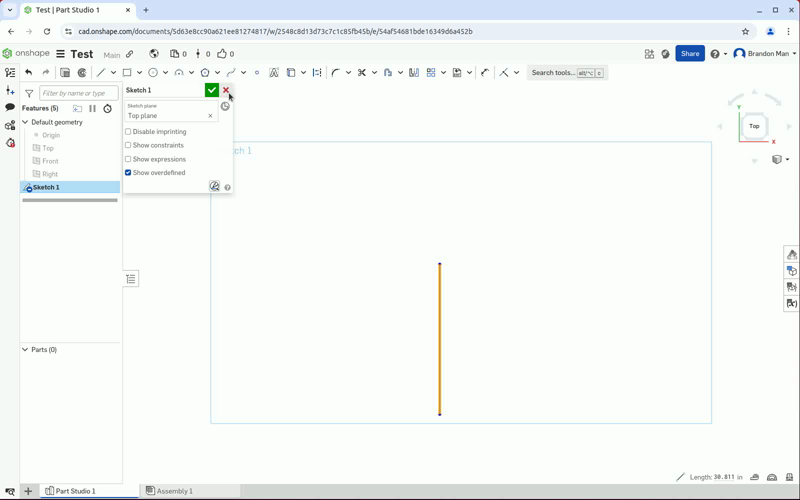
key(shift+h)
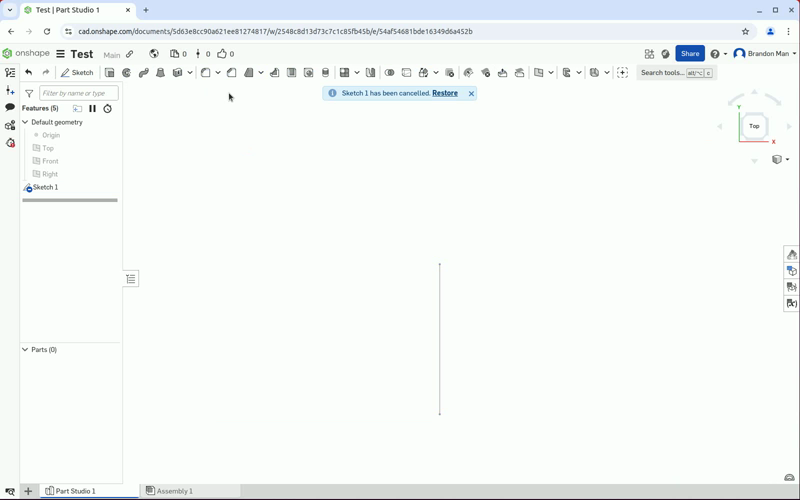
key(shift+s)
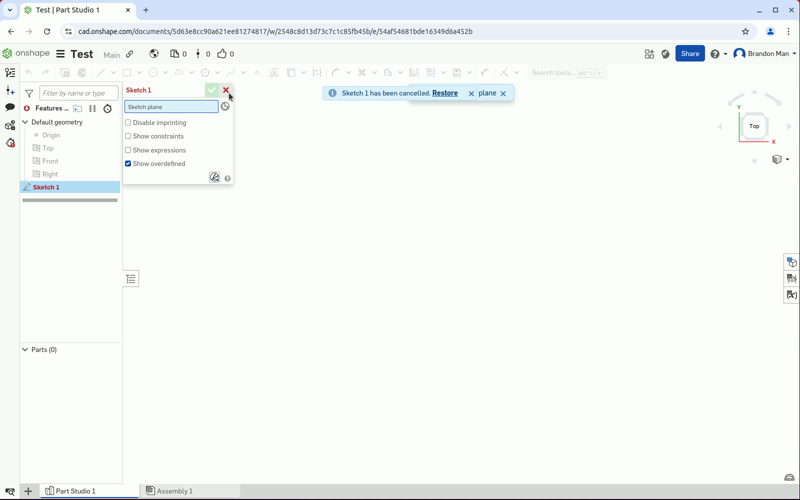
mouse_move(73, 150)
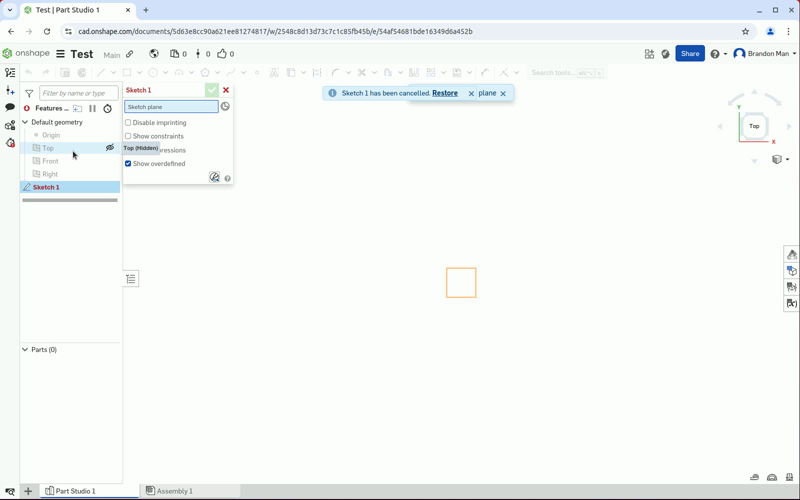
click(73, 150)
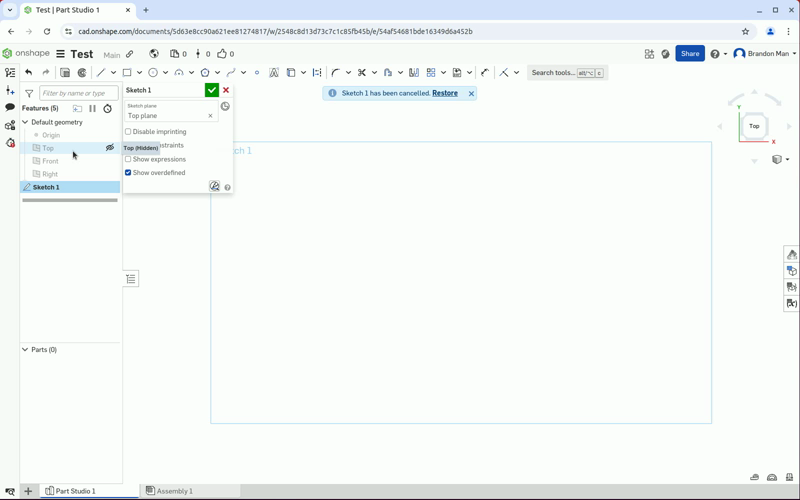
mouse_move(73, 352)
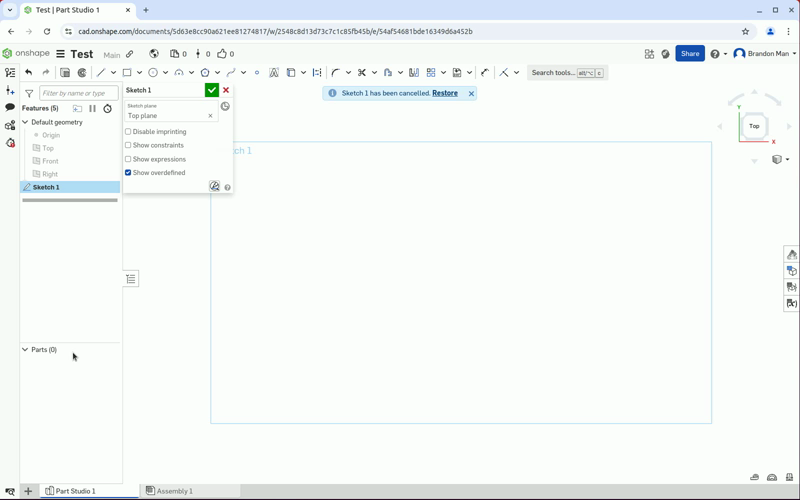
key(y)
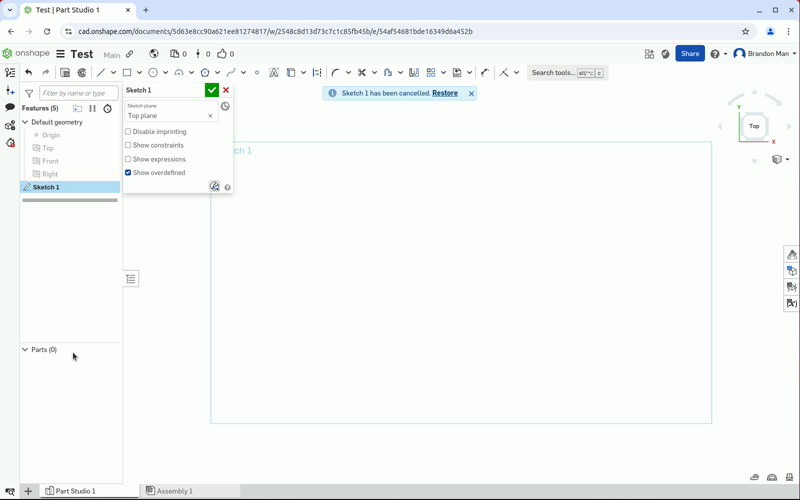
key(l)
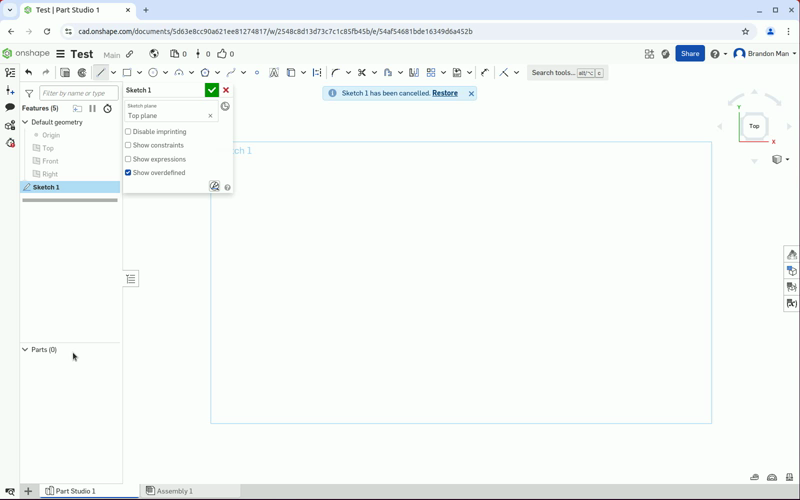
key_down(shift)
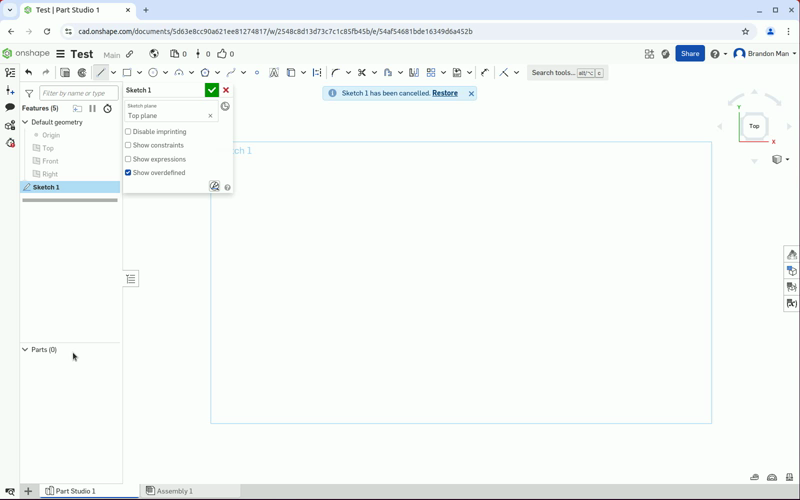
mouse_move(460, 357)
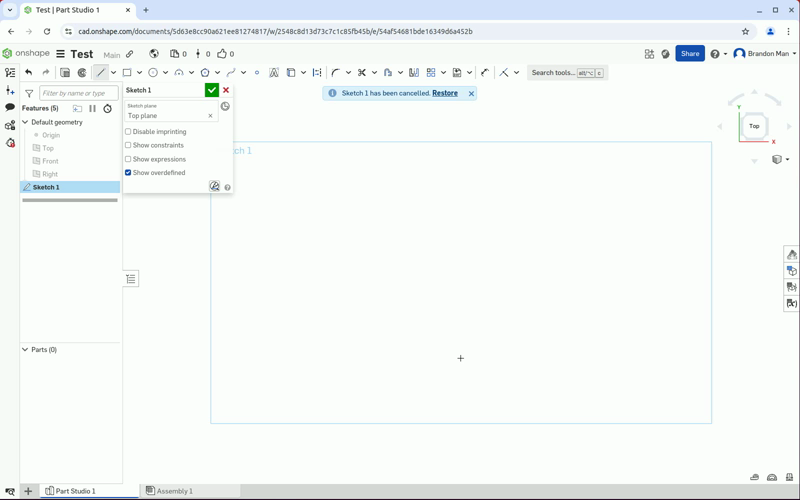
click(460, 357)
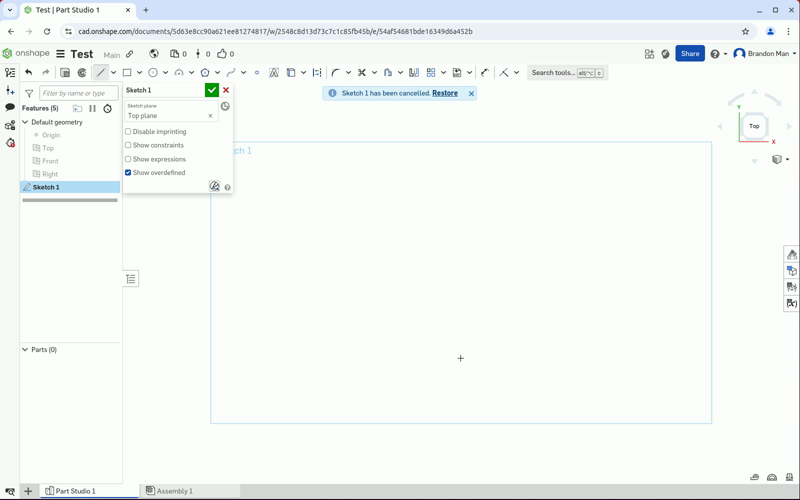
key_up(shift)
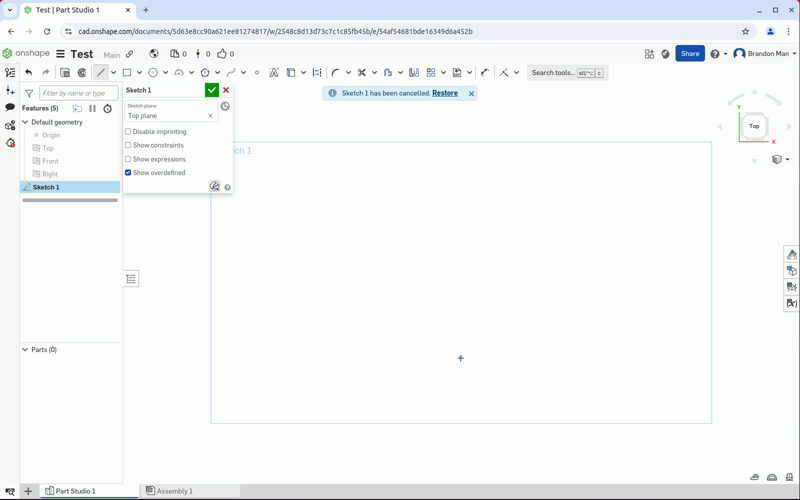
key_down(shift)
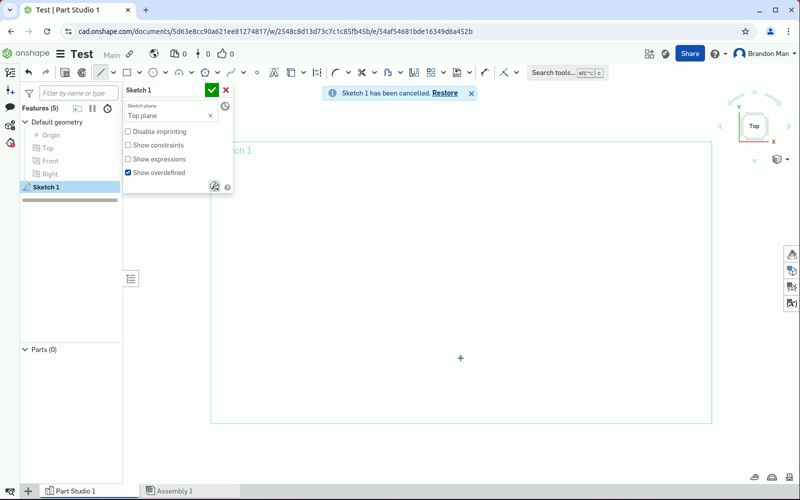
mouse_move(573, 357)
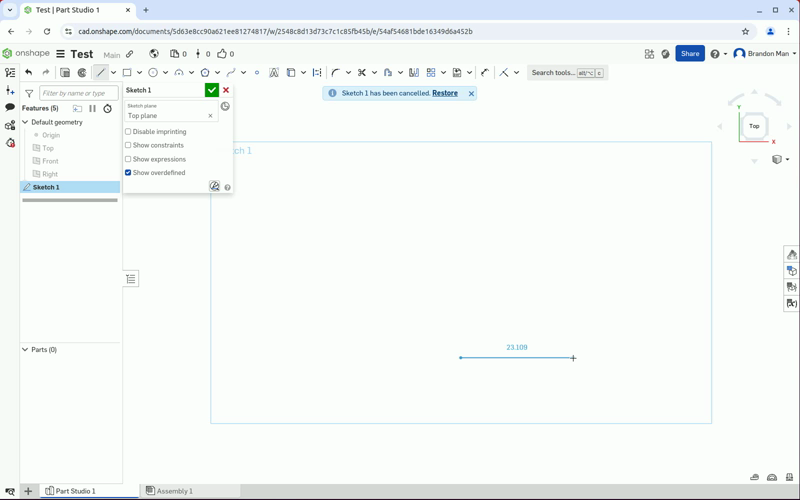
click(573, 357)
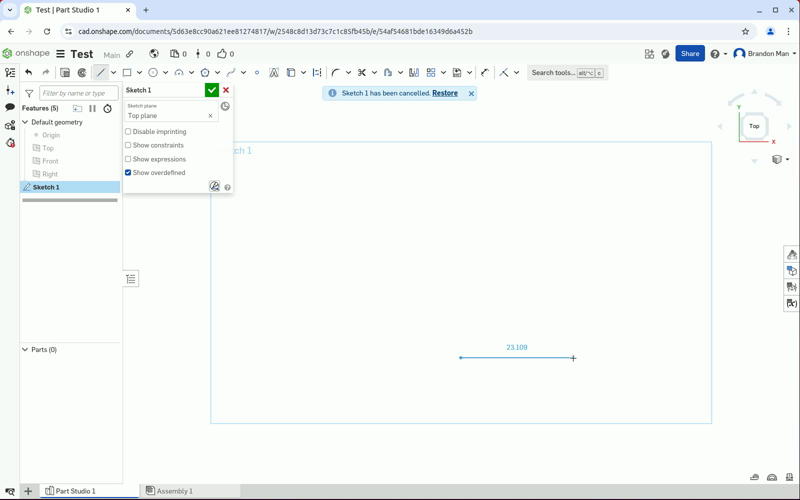
key_up(shift)
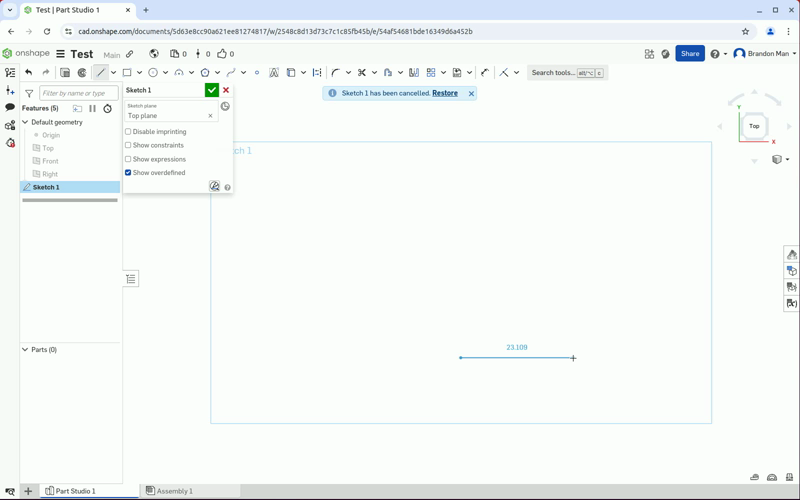
key_down(shift)
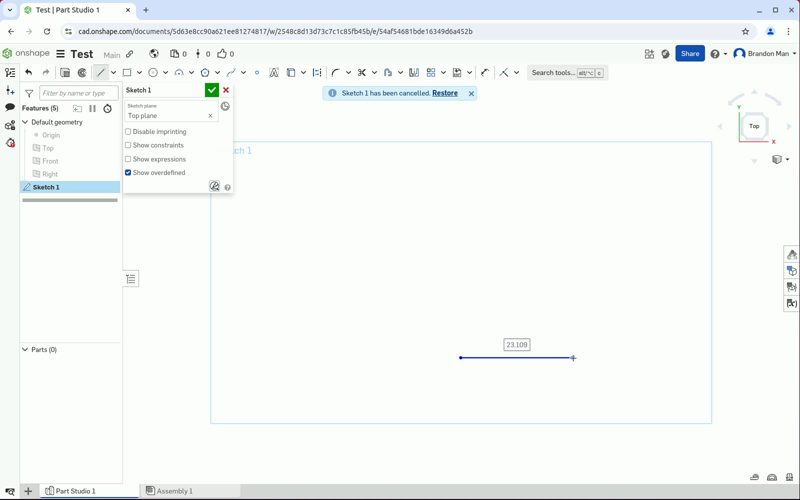
mouse_move(589, 357)
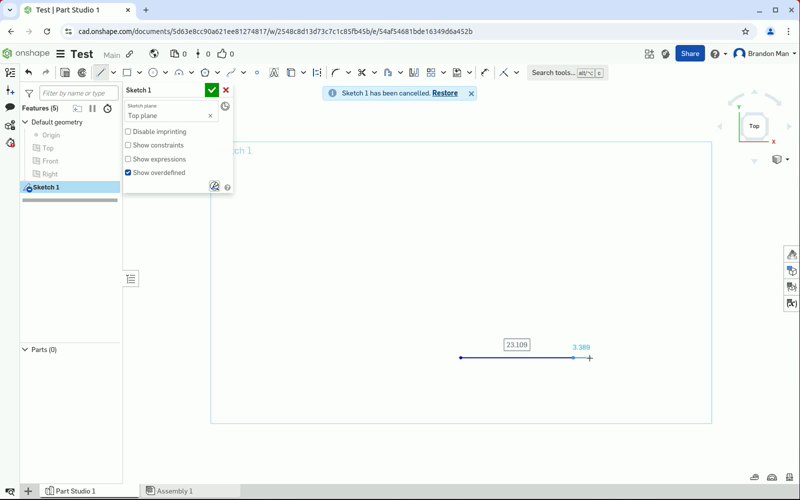
mouse_move(573, 339)
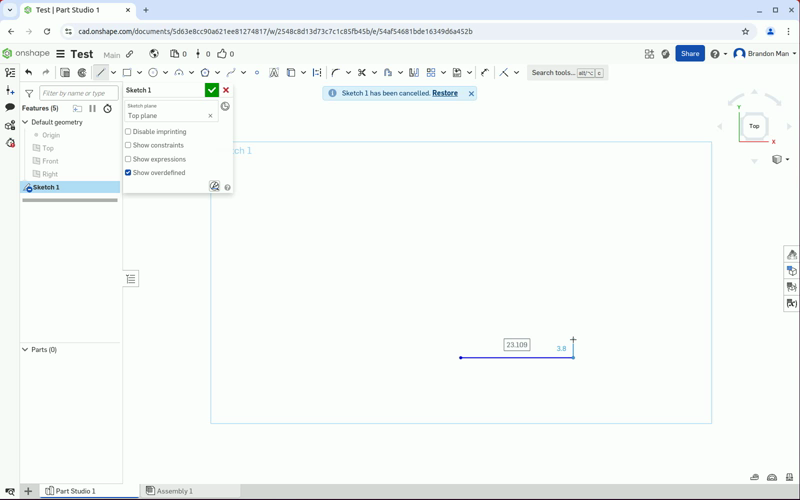
click(573, 339)
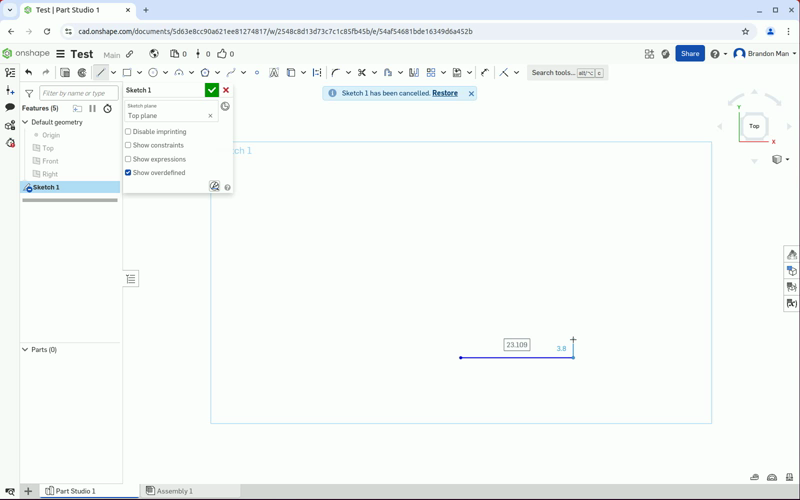
key_up(shift)
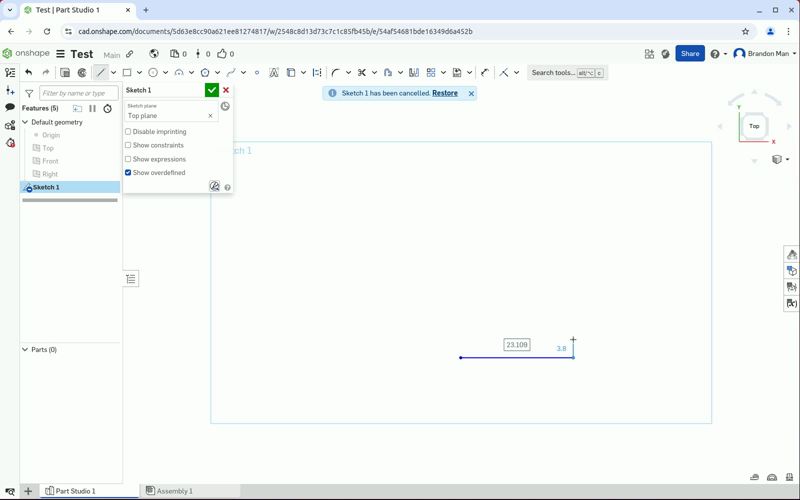
key_down(shift)
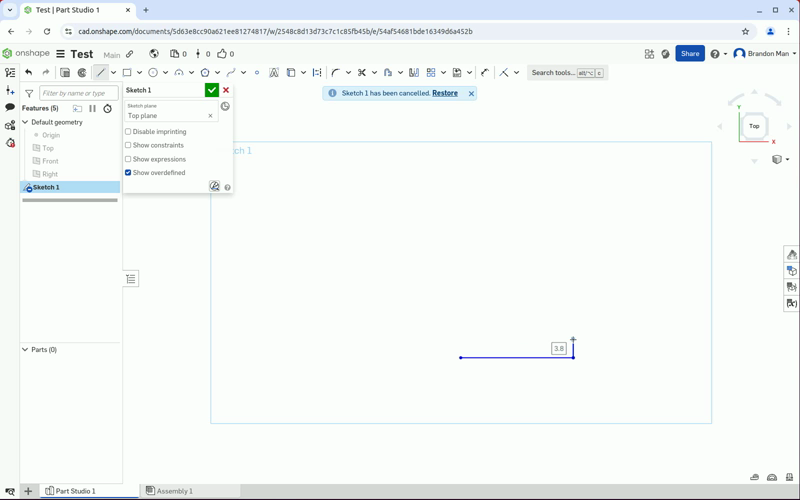
mouse_move(589, 339)
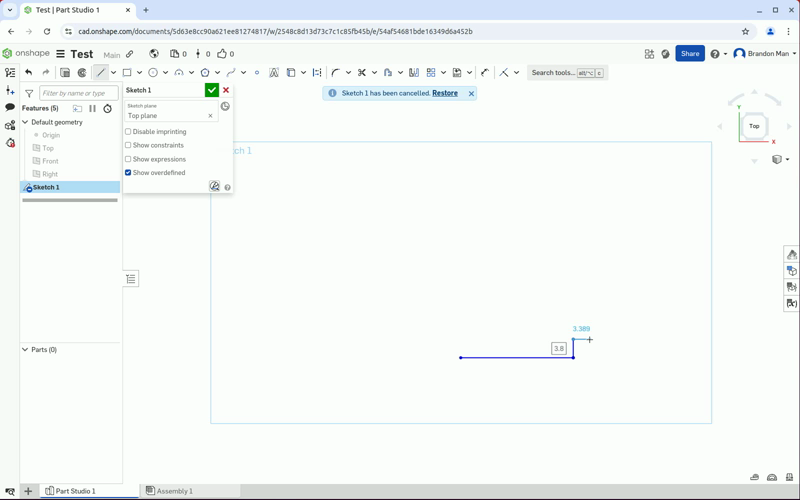
mouse_move(535, 339)
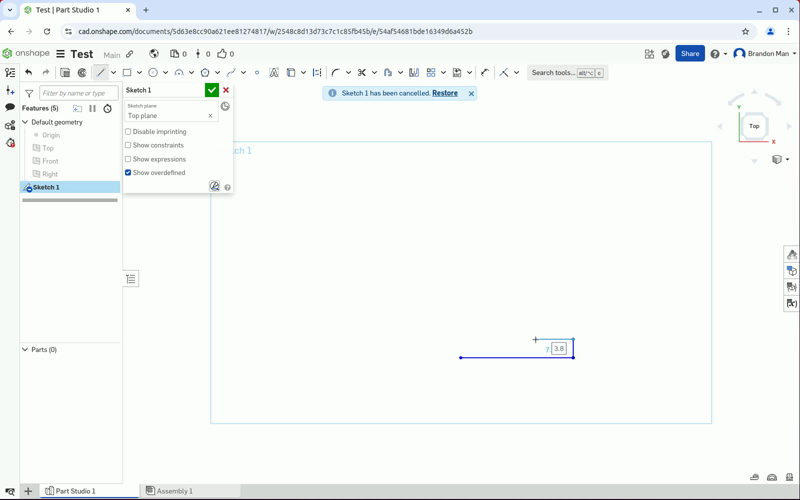
click(535, 339)
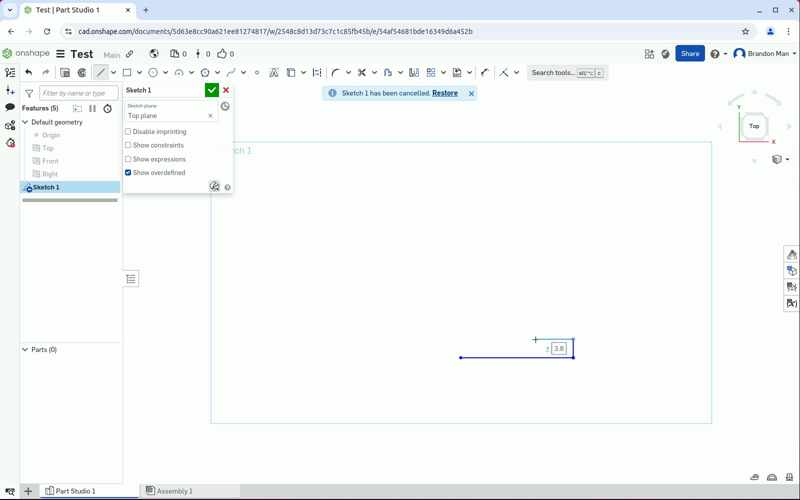
key_up(shift)
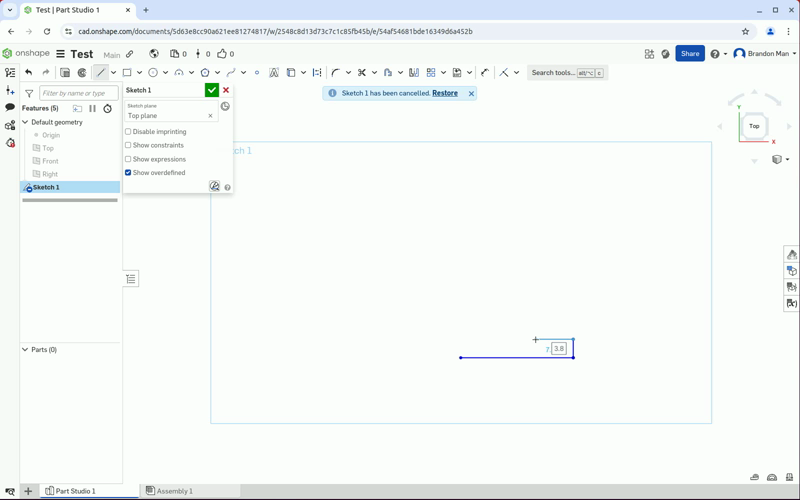
key_down(shift)
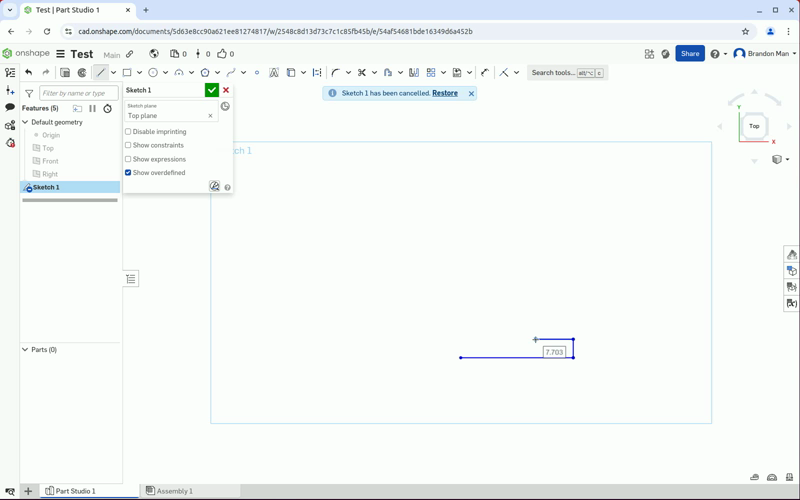
mouse_move(565, 339)
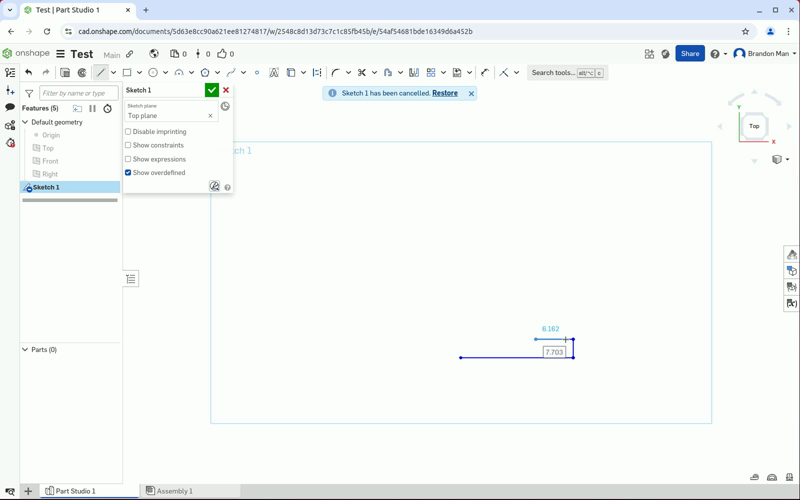
mouse_move(535, 301)
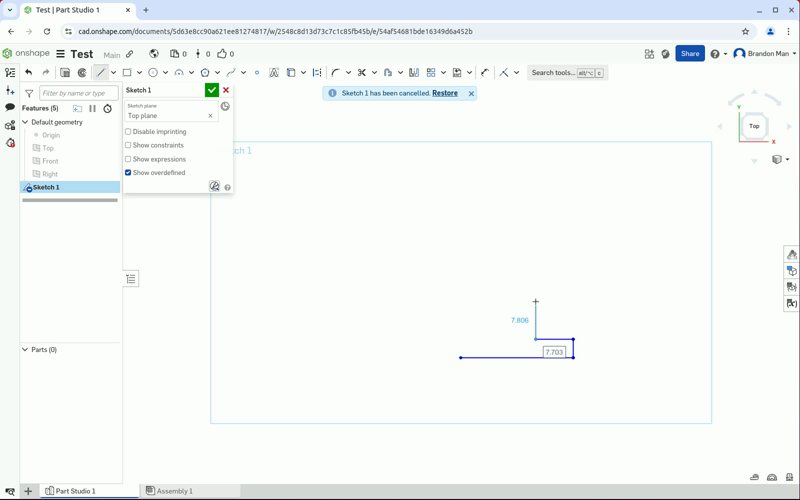
click(535, 301)
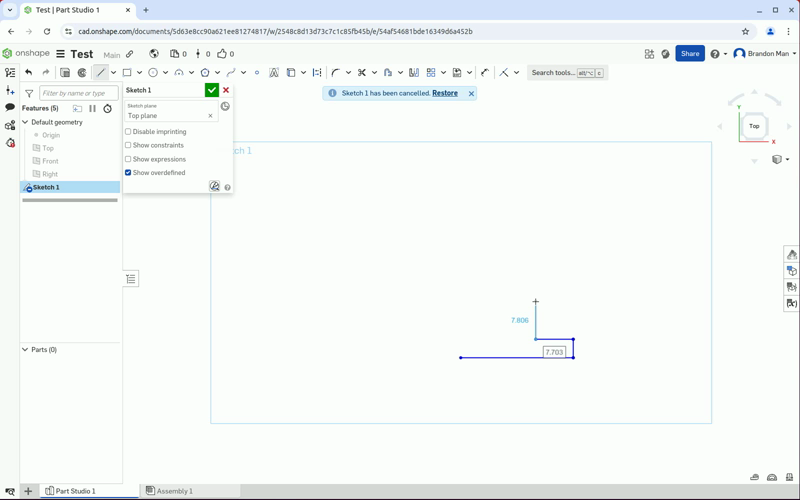
key_up(shift)
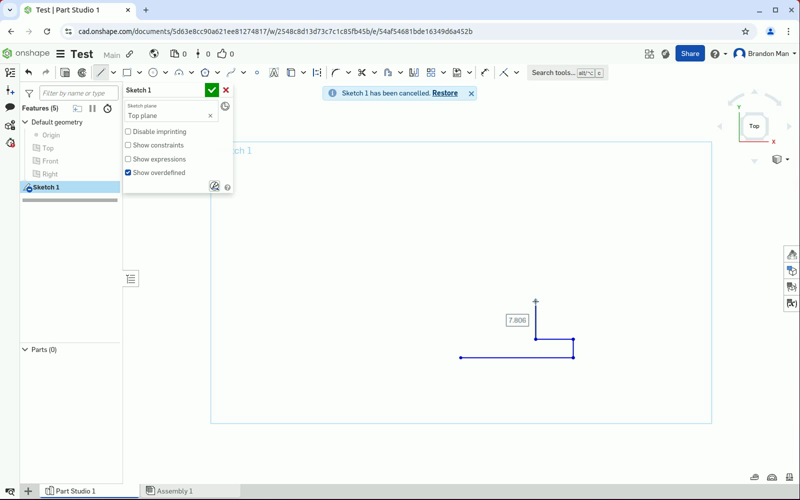
key_down(shift)
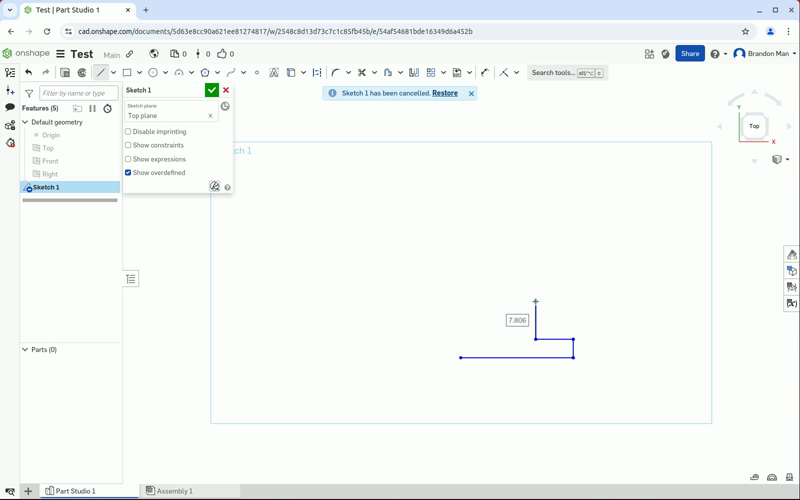
mouse_move(565, 301)
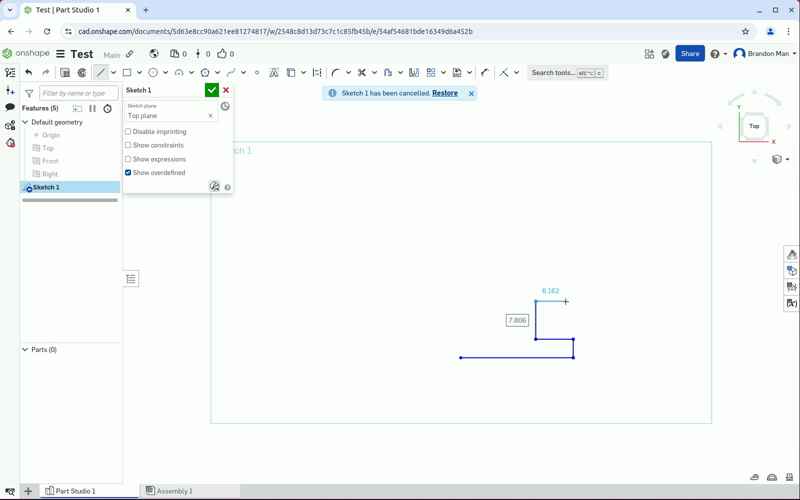
mouse_move(573, 301)
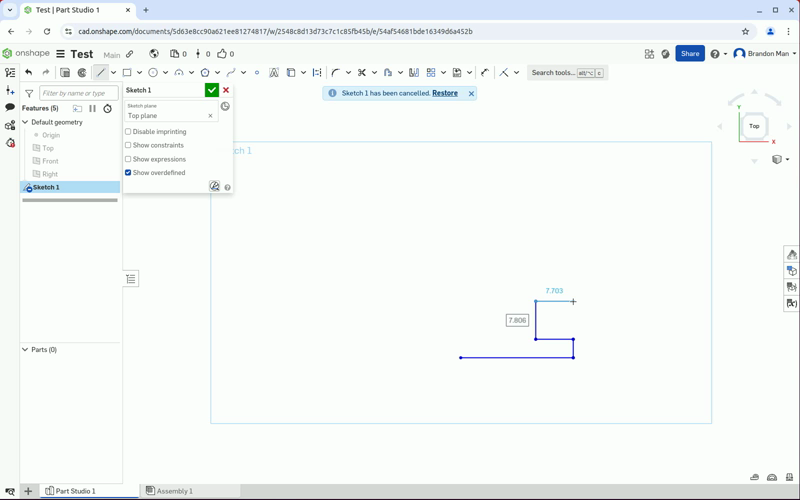
click(573, 301)
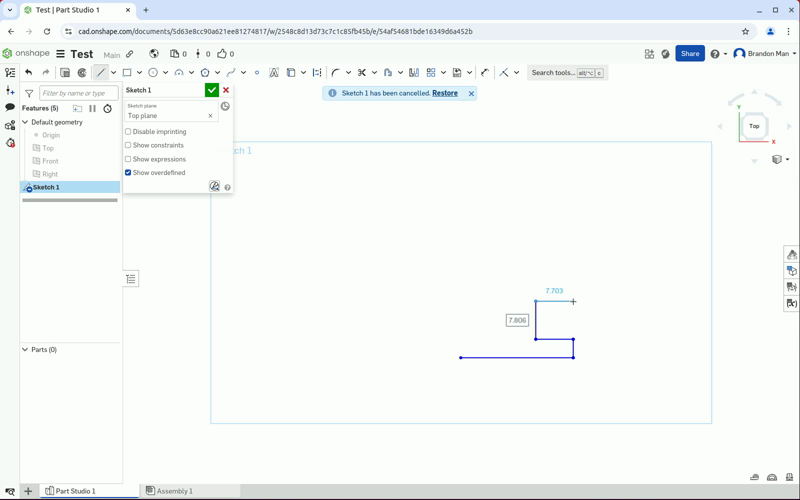
key_up(shift)
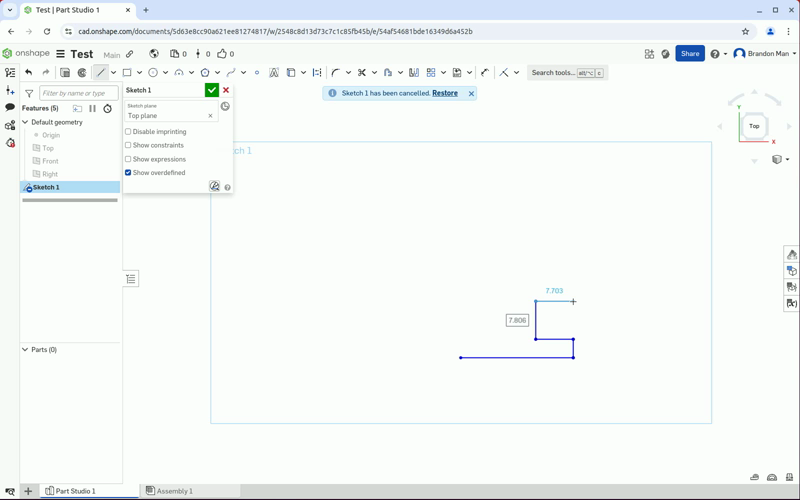
key_down(shift)
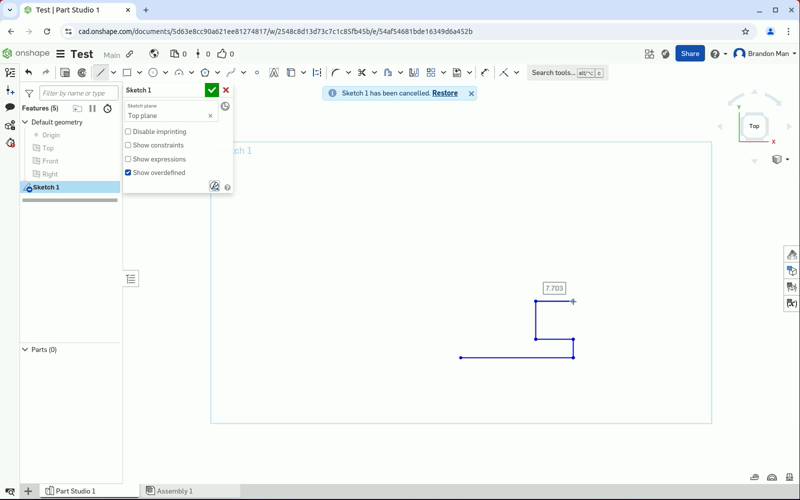
mouse_move(589, 301)
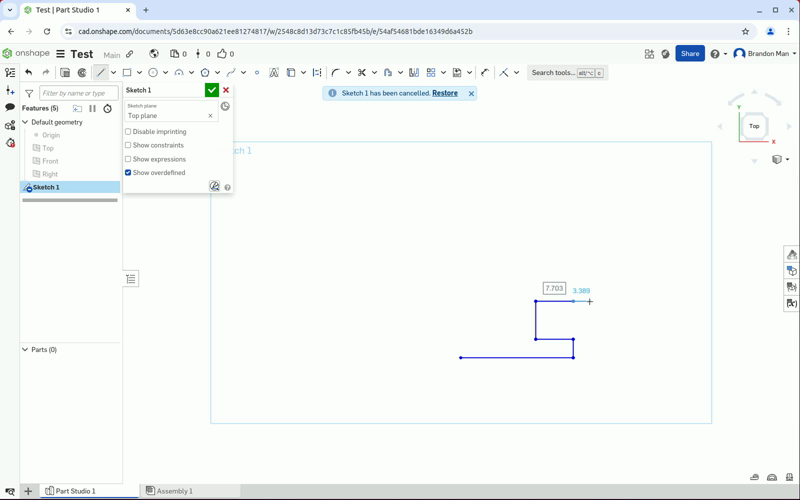
mouse_move(573, 283)
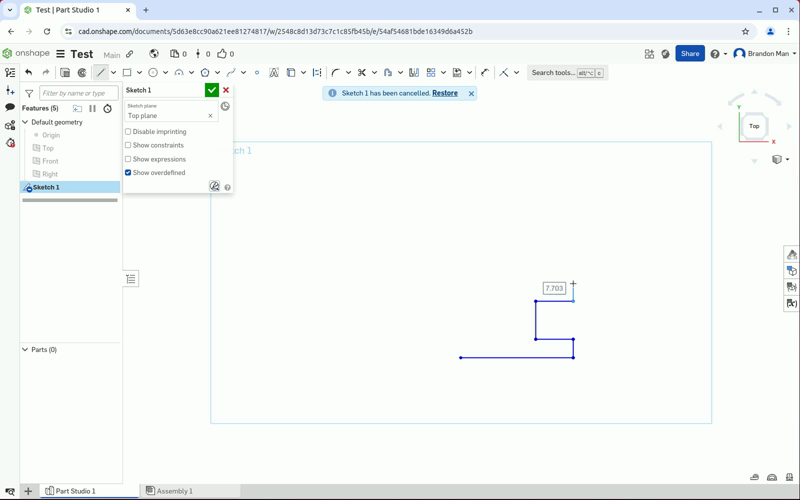
click(573, 283)
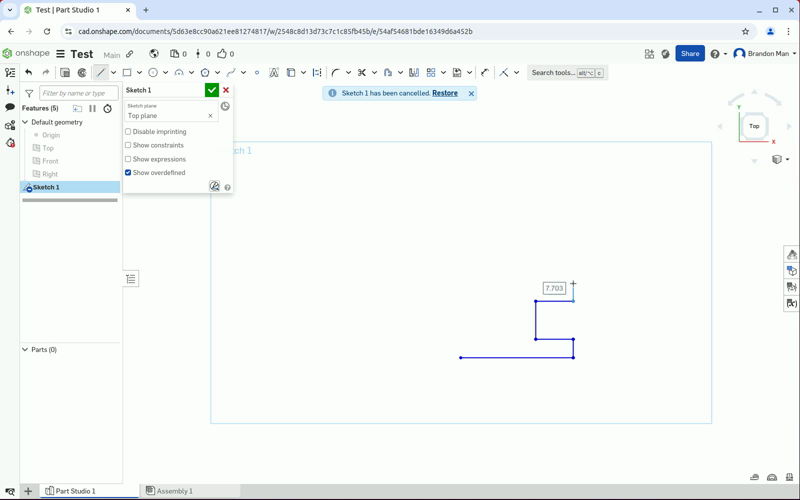
key_up(shift)
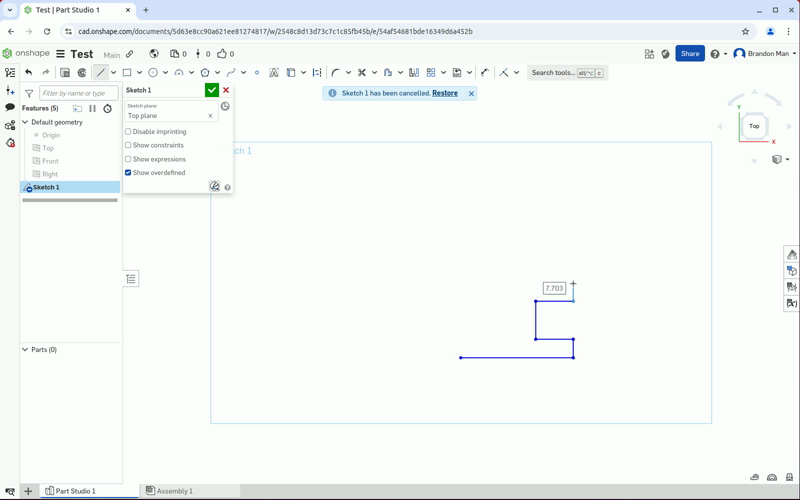
key_down(shift)
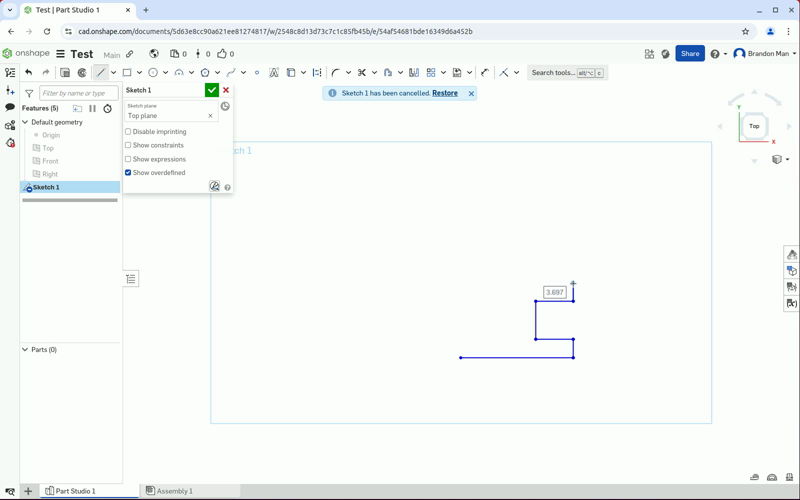
mouse_move(460, 283)
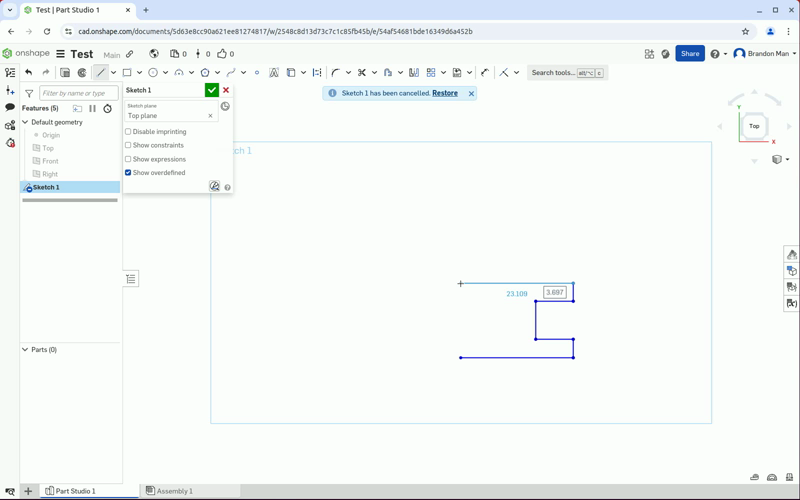
click(460, 283)
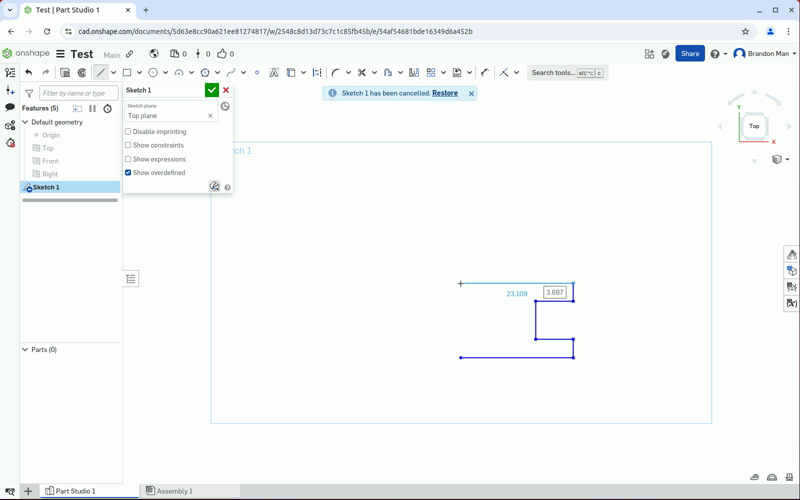
key_up(shift)
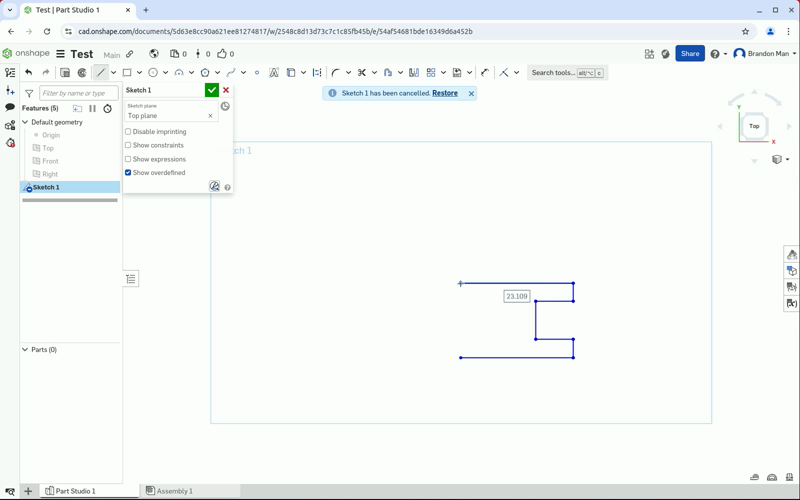
key_down(shift)
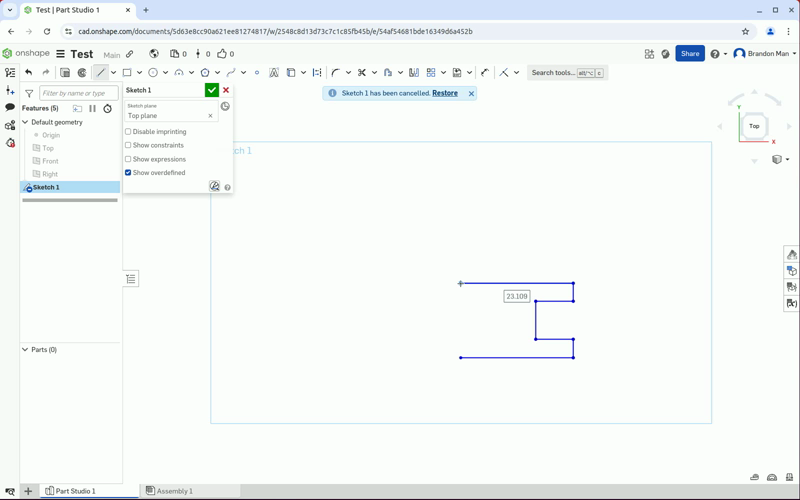
mouse_move(460, 357)
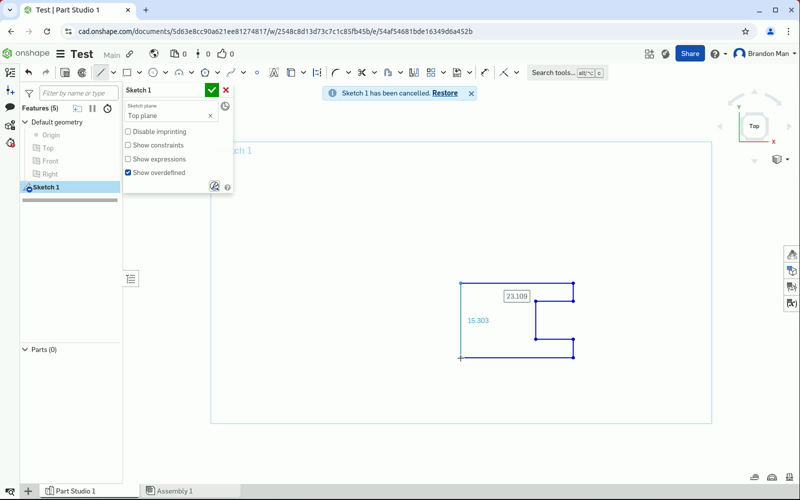
key_up(shift)
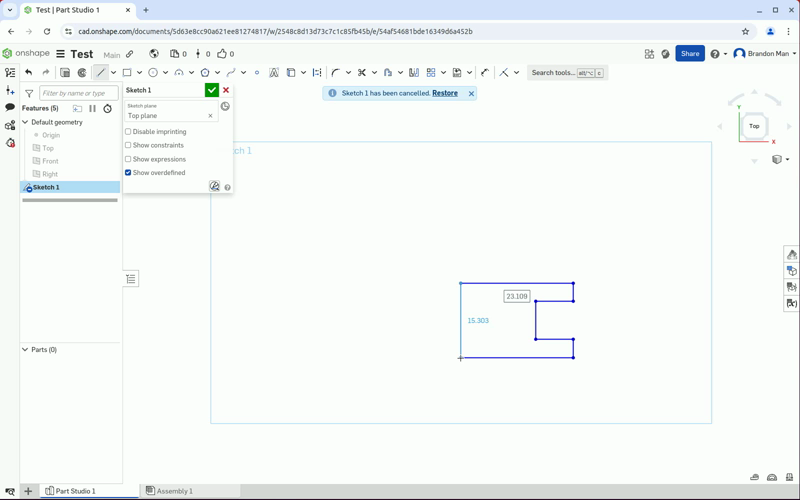
click(460, 357)
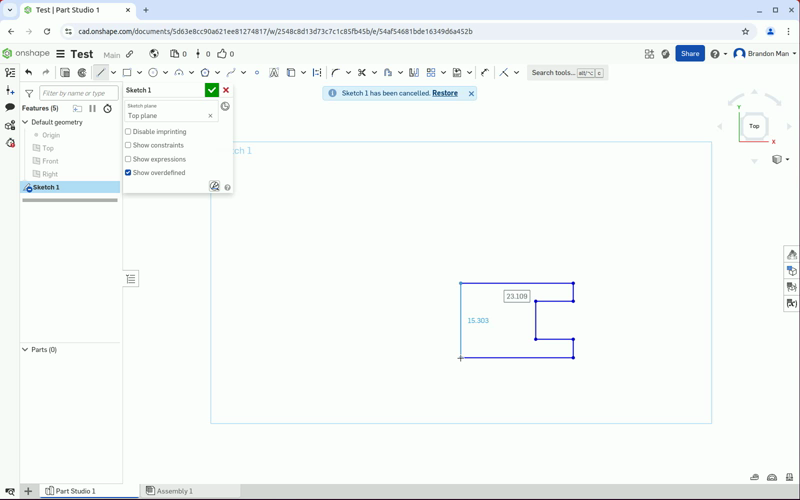
key(esc)
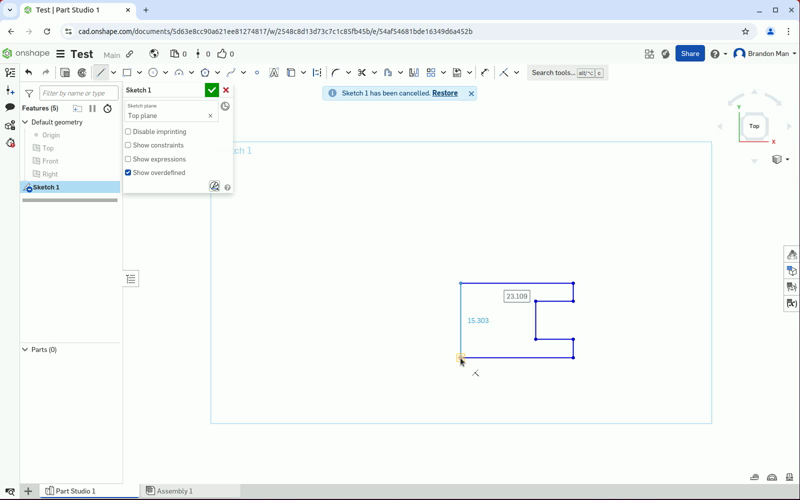
mouse_move(507, 343)
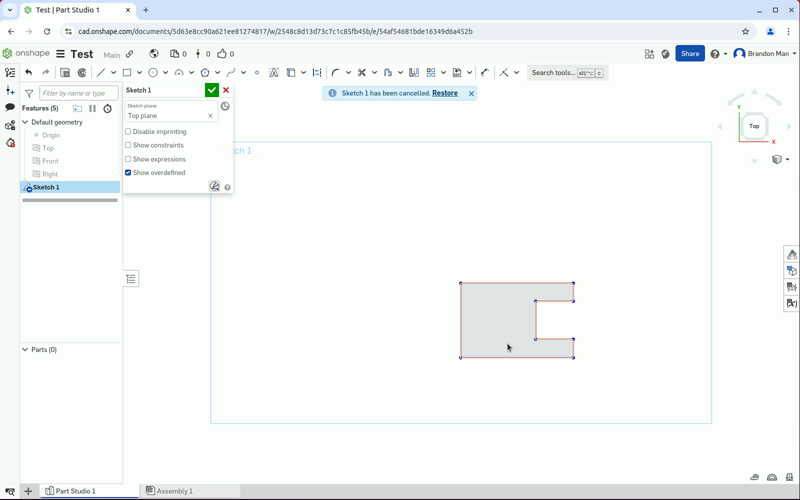
click(507, 343)
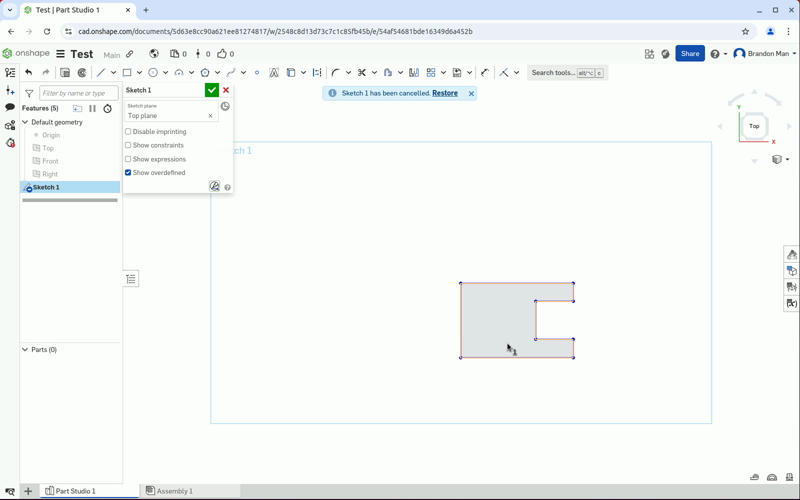
mouse_move(73, 352)
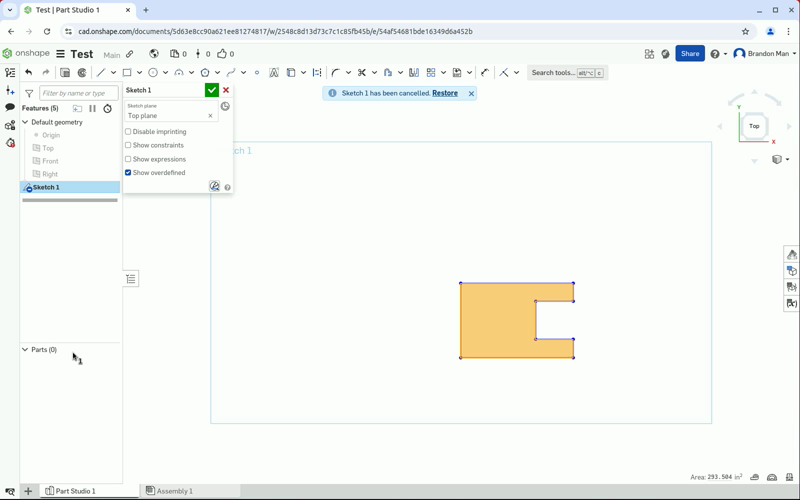
key(shift+y)
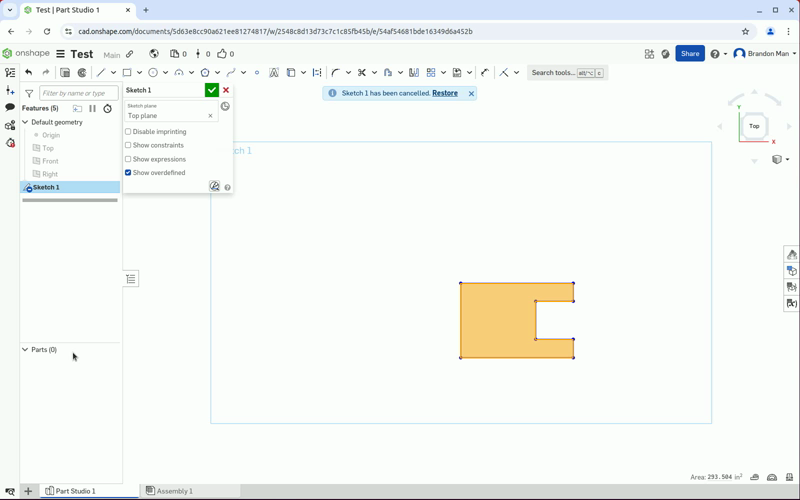
key(shift+e)
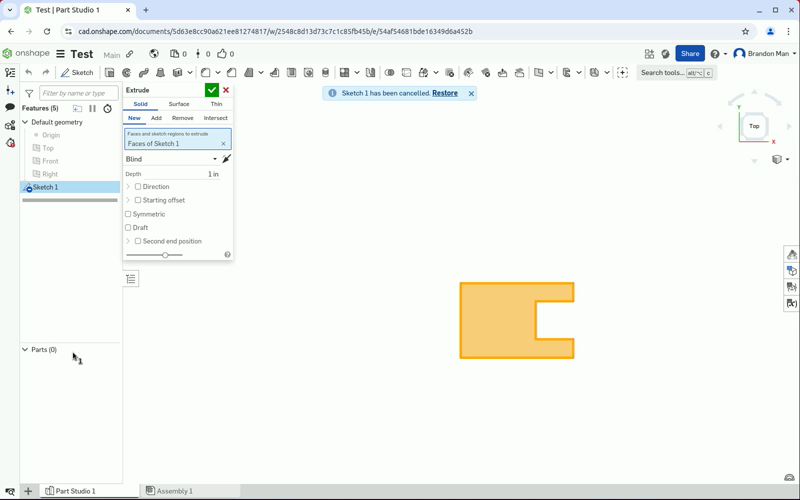
mouse_move(143, 106)
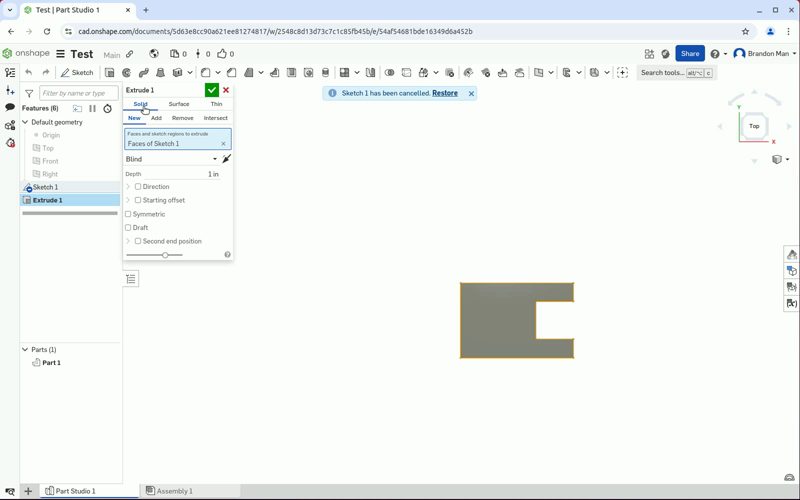
click(143, 106)
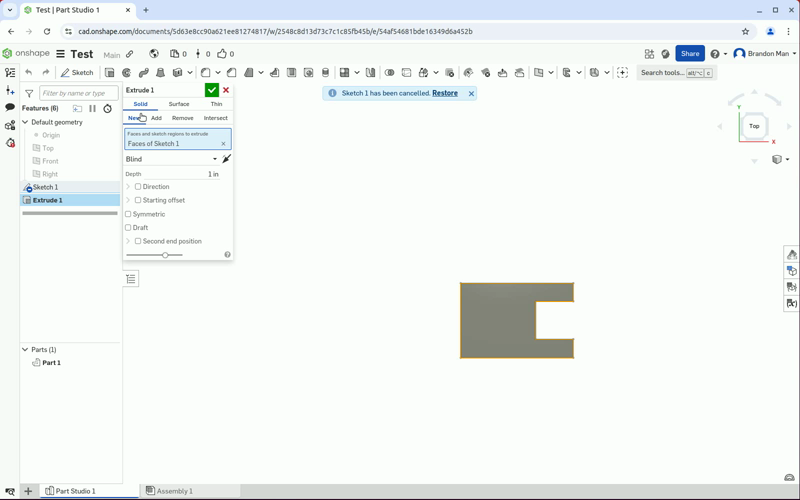
mouse_move(137, 120)
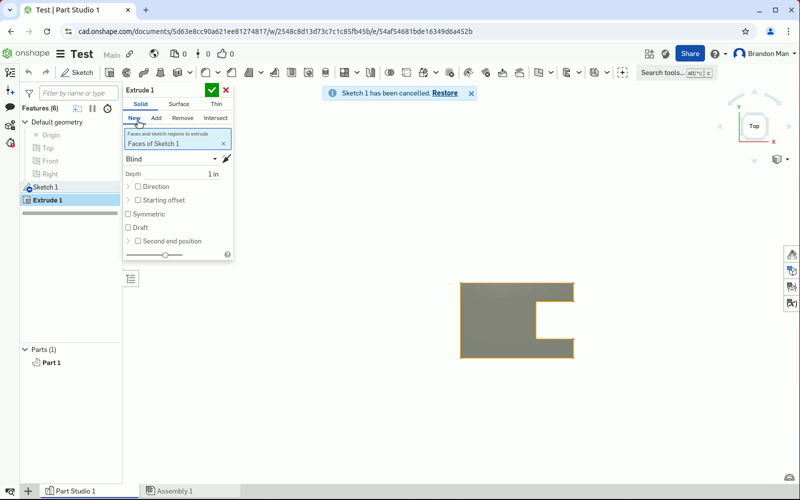
click(137, 120)
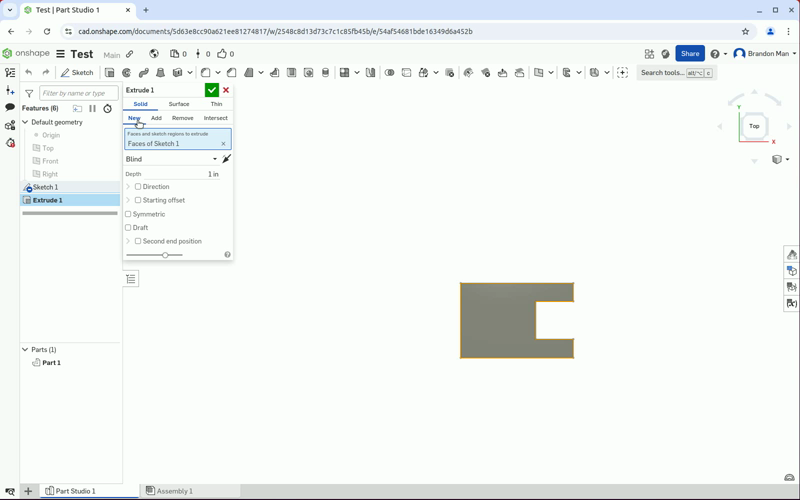
key(tab, 4)
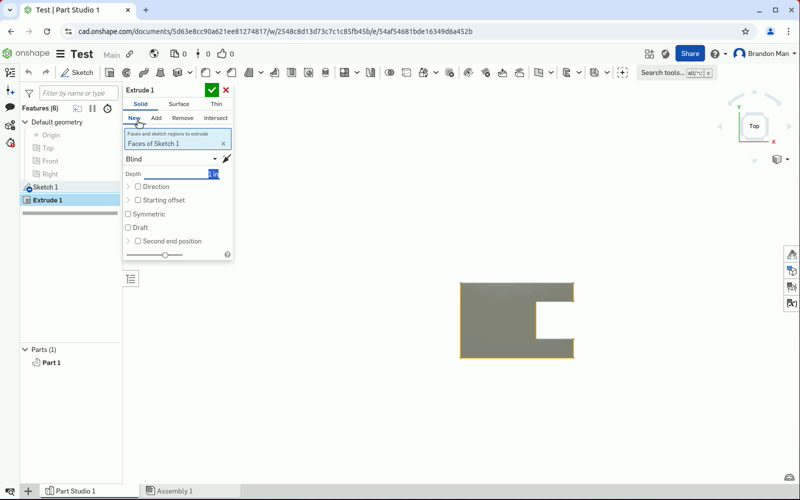
text(7.703)
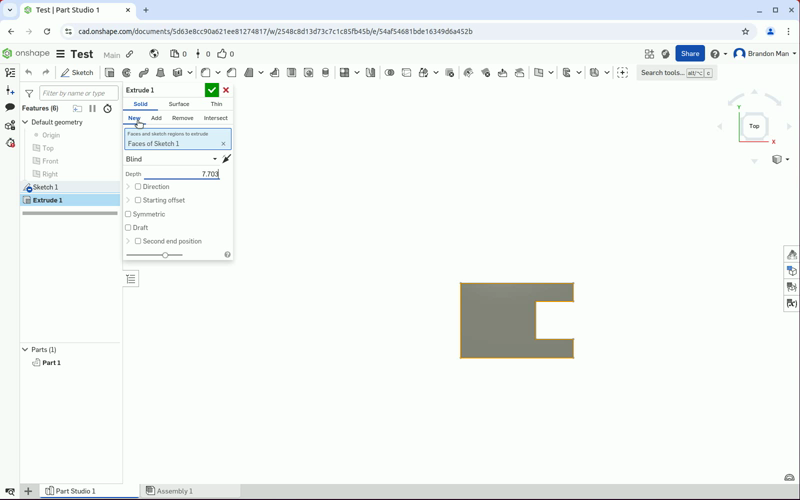
key(enter)
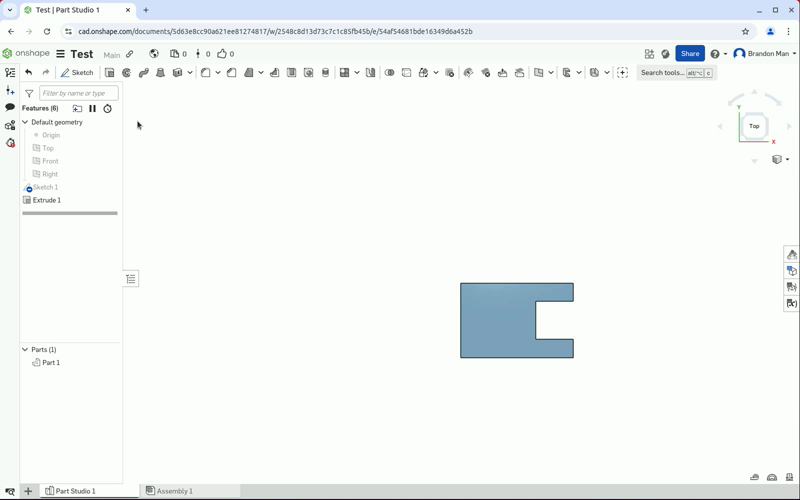
key(shift+h)
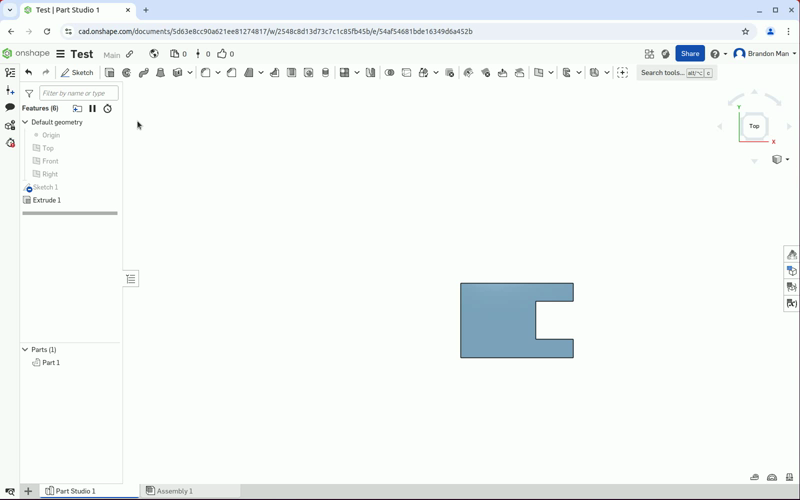
key(shift+h)
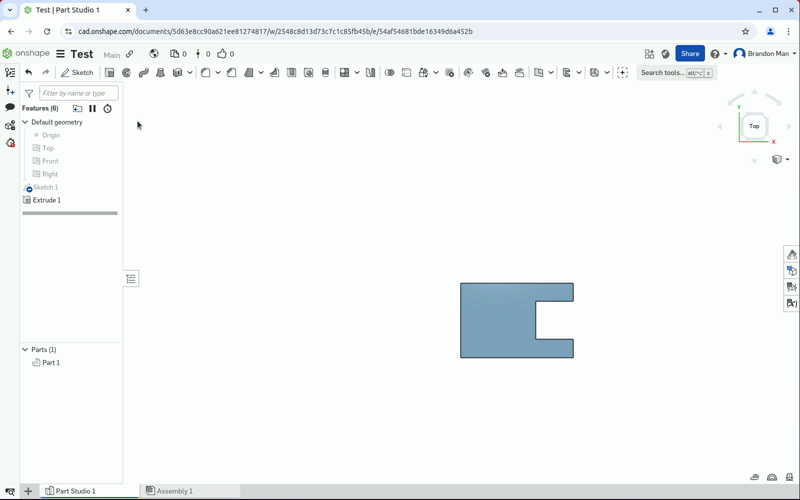
mouse_move(73, 189)
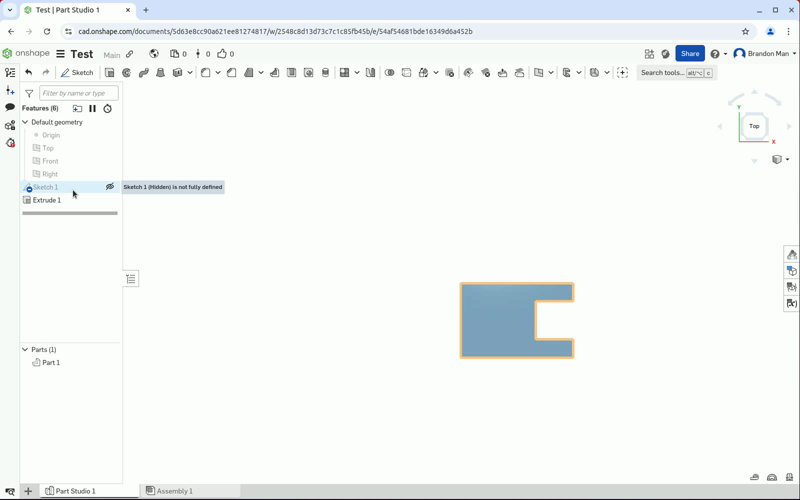
click(73, 189)
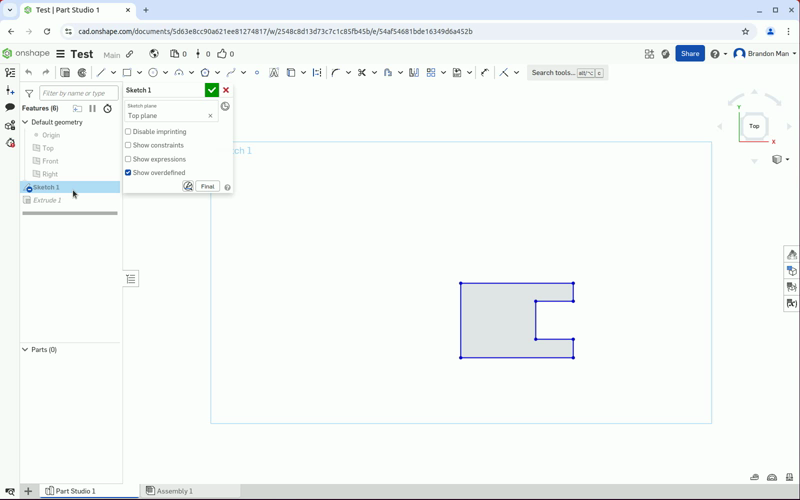
mouse_move(229, 92)
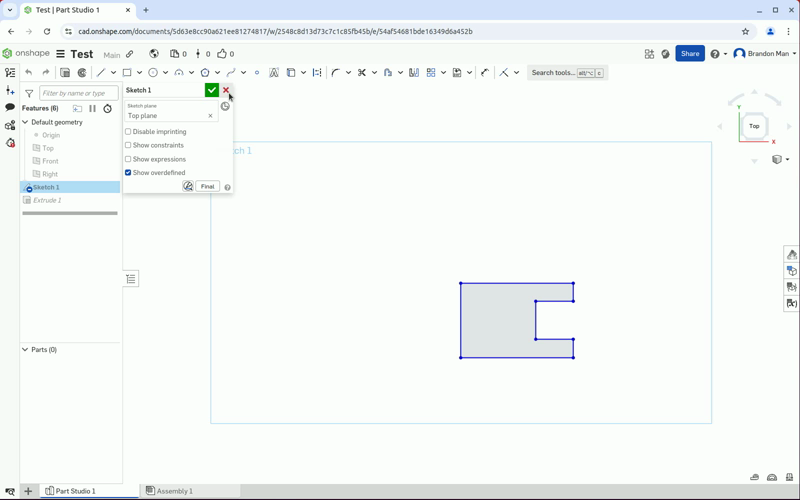
click(229, 92)
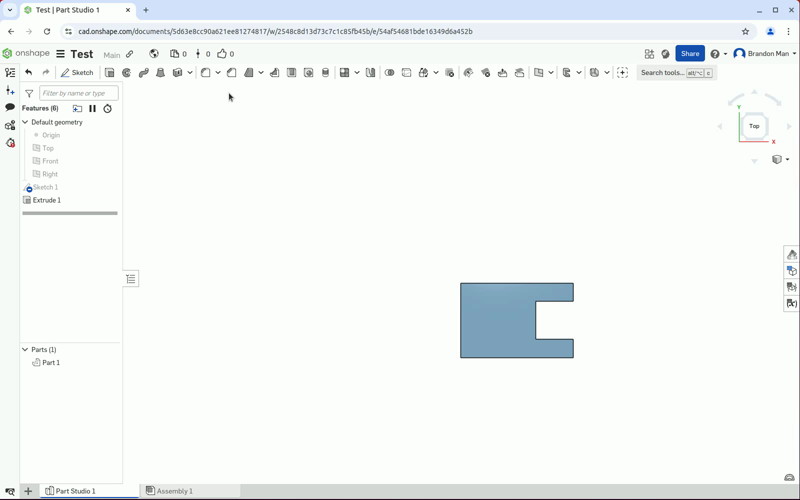
mouse_move(73, 352)
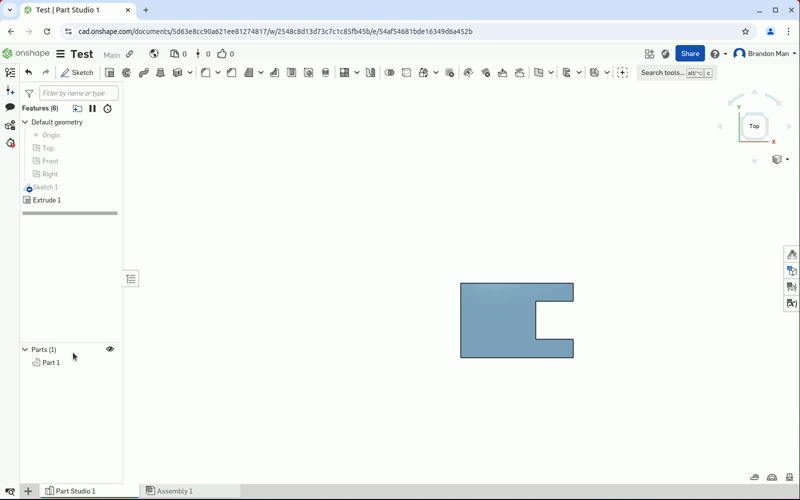
key(y)
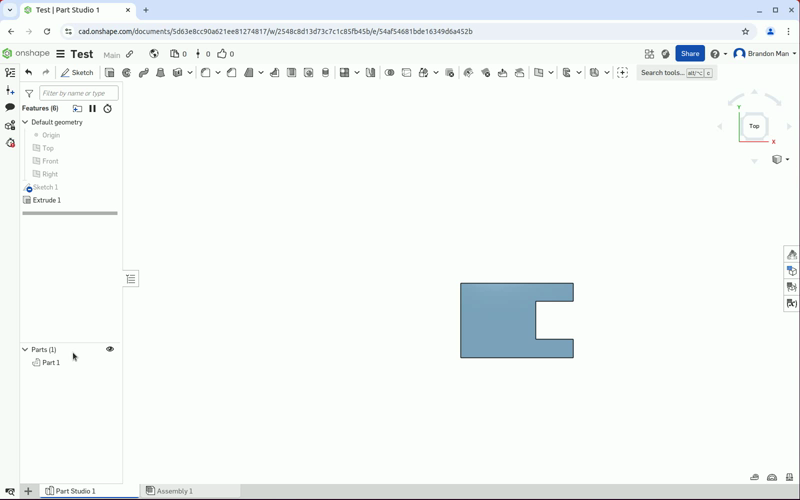
key(shift+p)
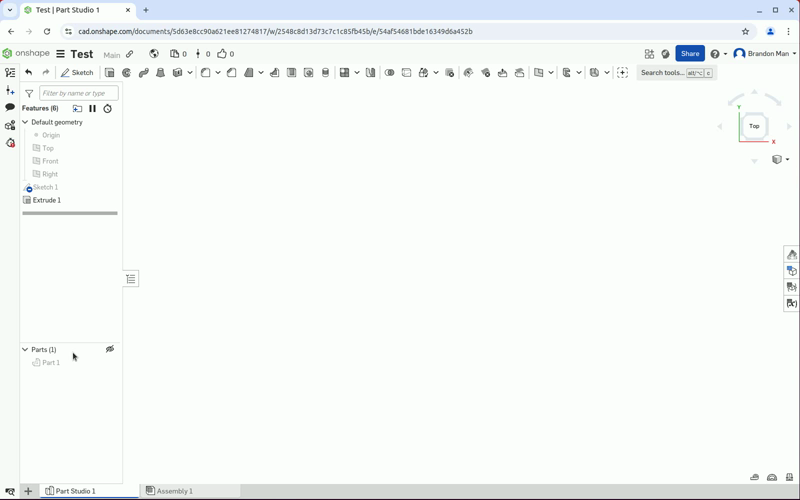
key(space)
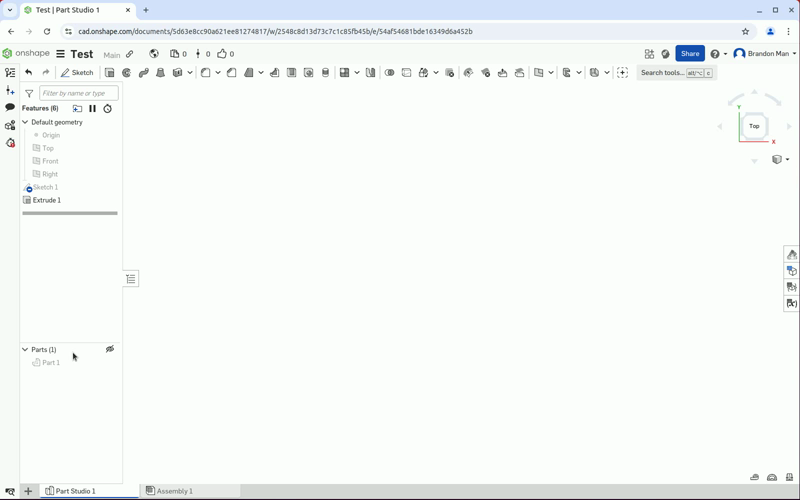
key_down(shift)
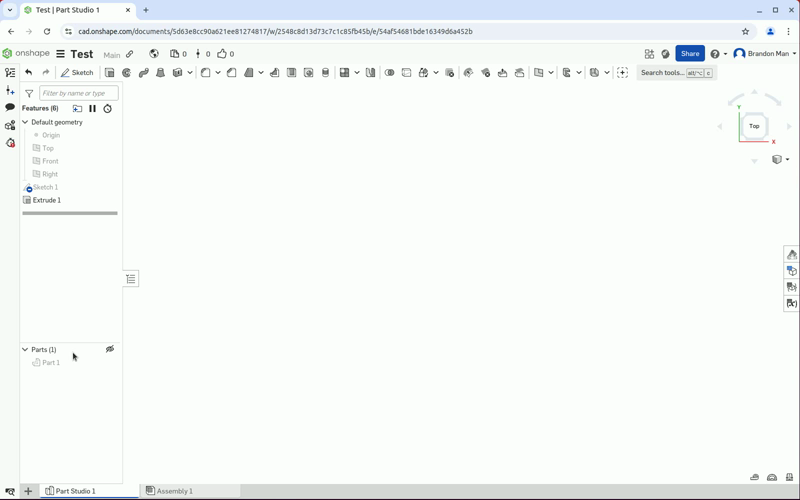
key(up)
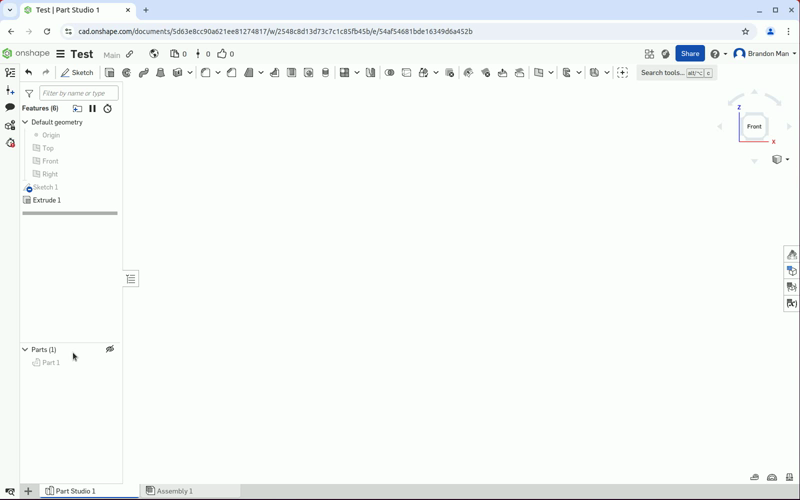
key_up(shift)
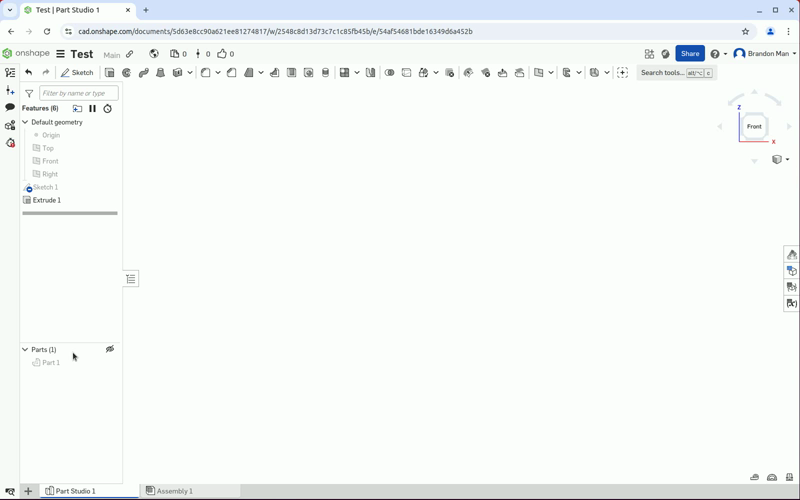
key(space)
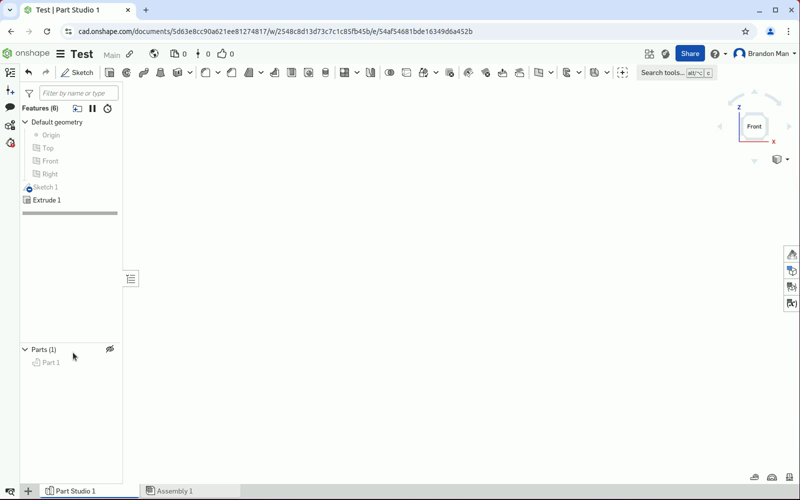
key_down(shift)
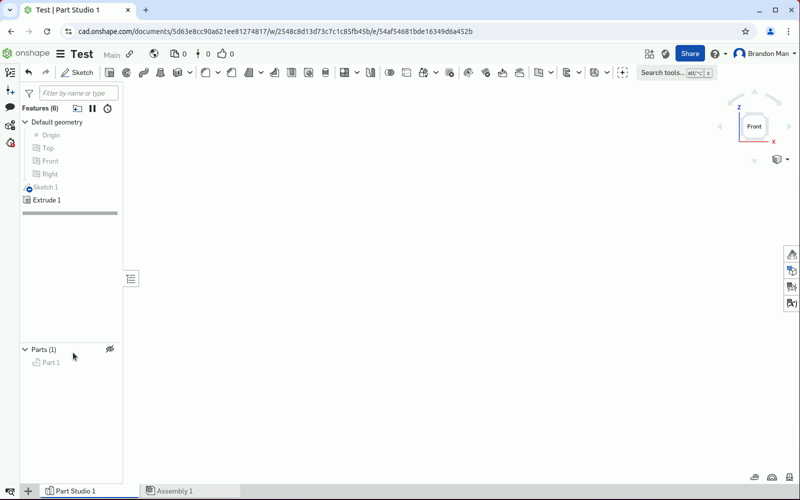
key(left)
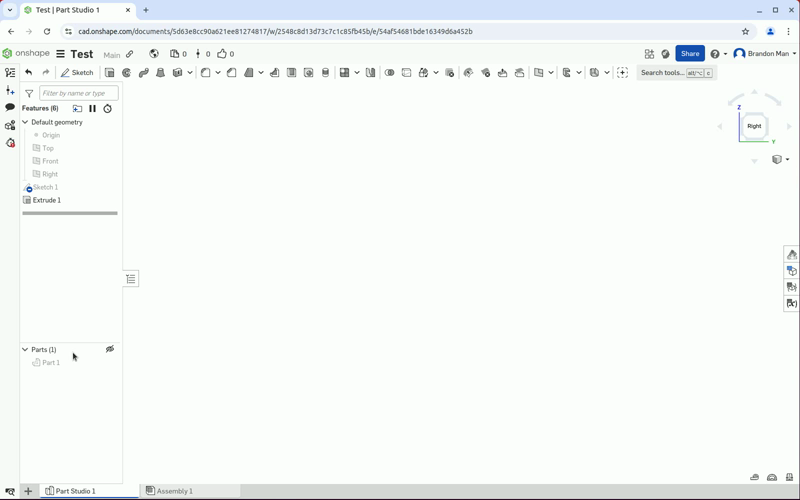
key_up(shift)
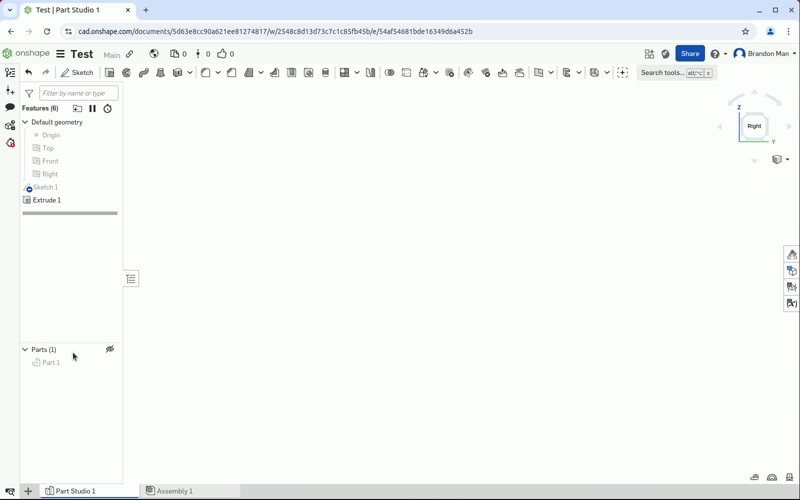
mouse_move(73, 352)
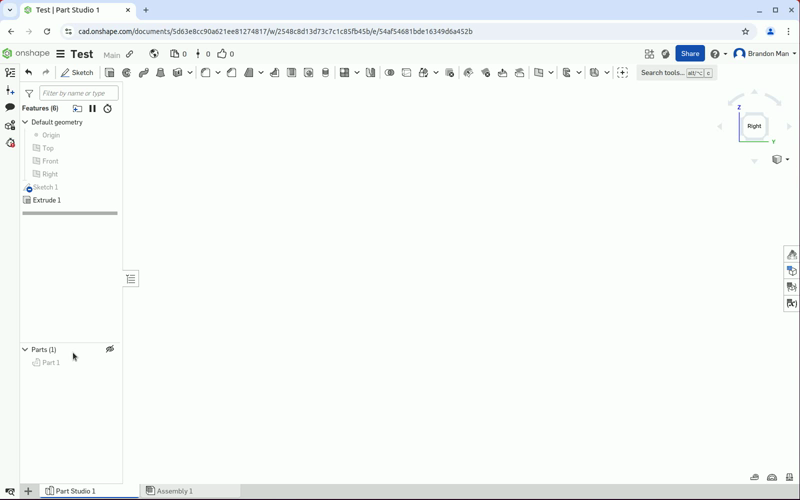
key(shift+y)
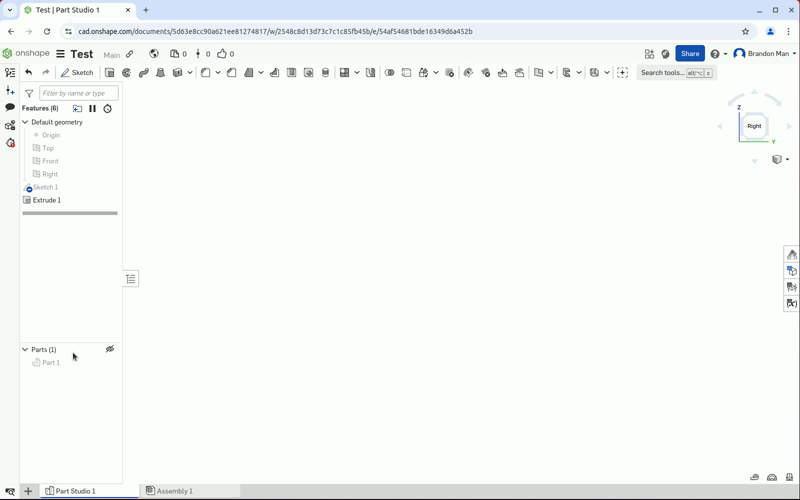
key(shift+s)
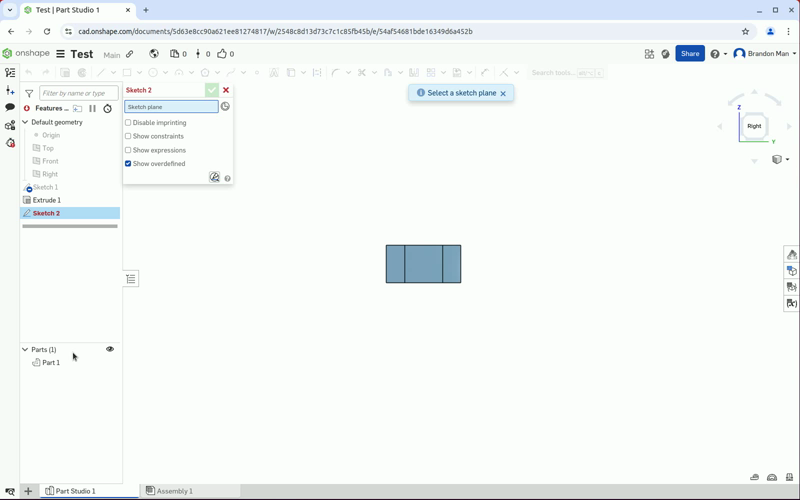
mouse_move(73, 176)
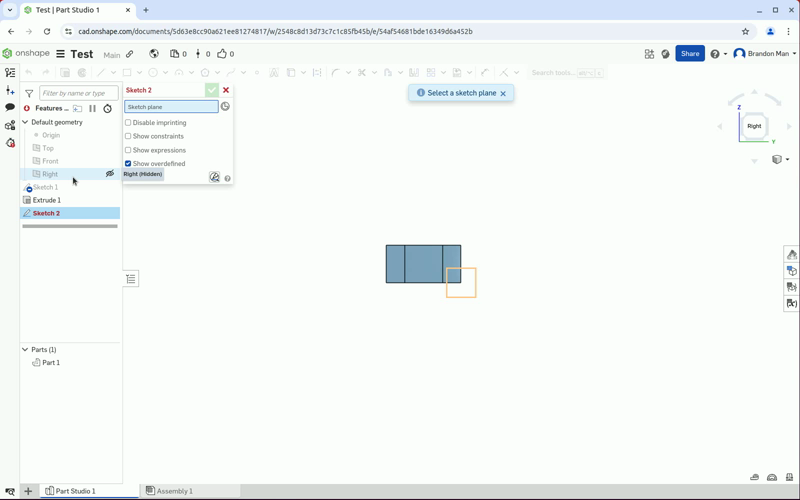
click(73, 176)
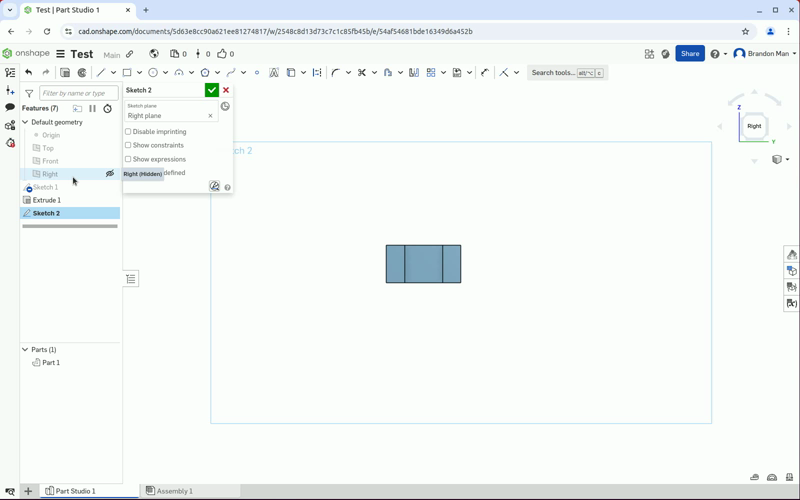
mouse_move(73, 352)
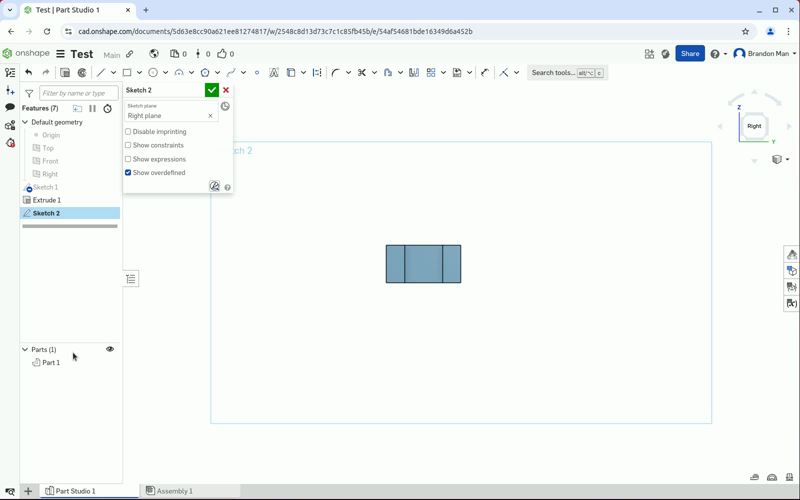
key(y)
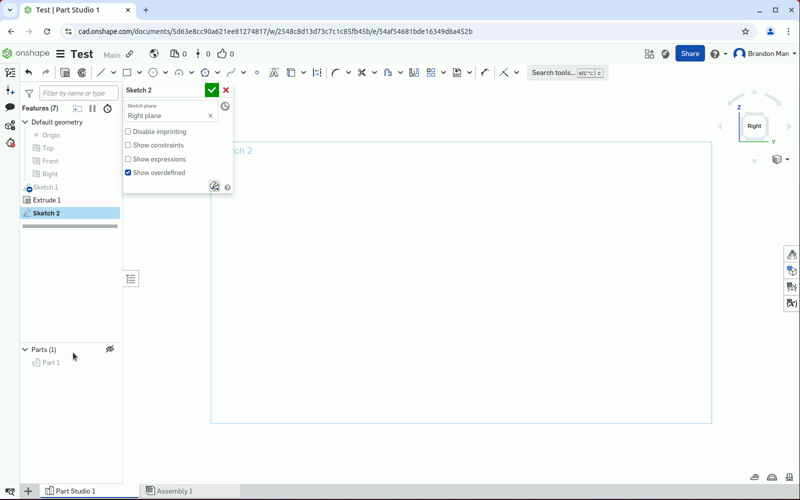
key(l)
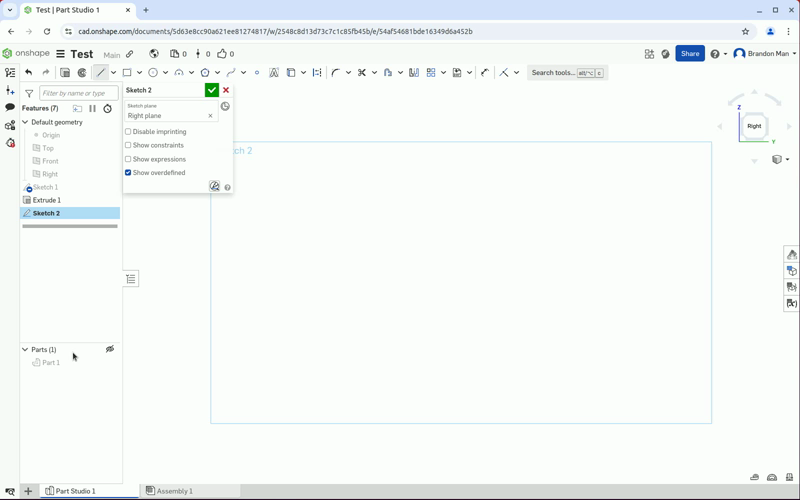
key_down(shift)
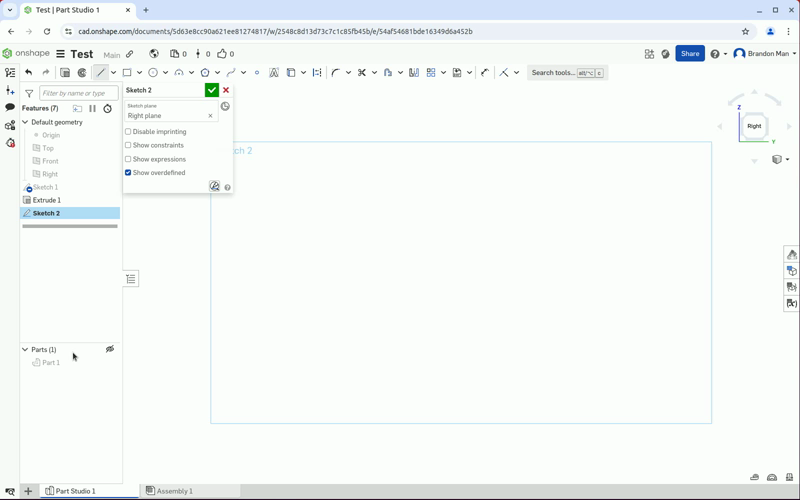
mouse_move(385, 282)
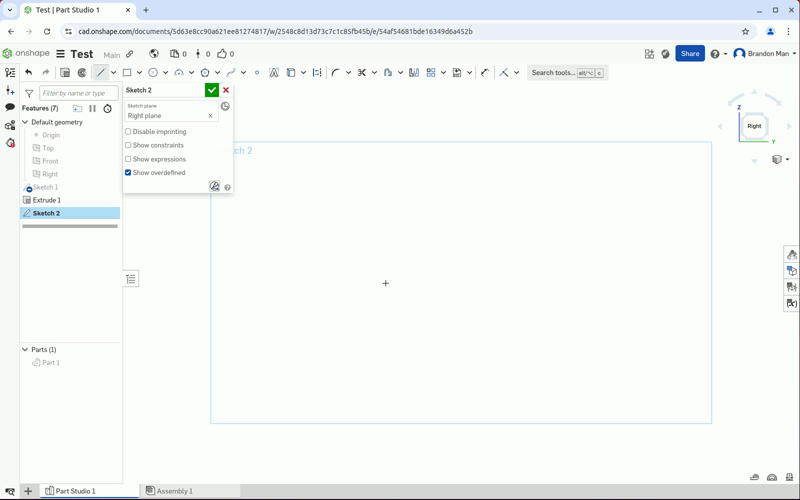
click(385, 282)
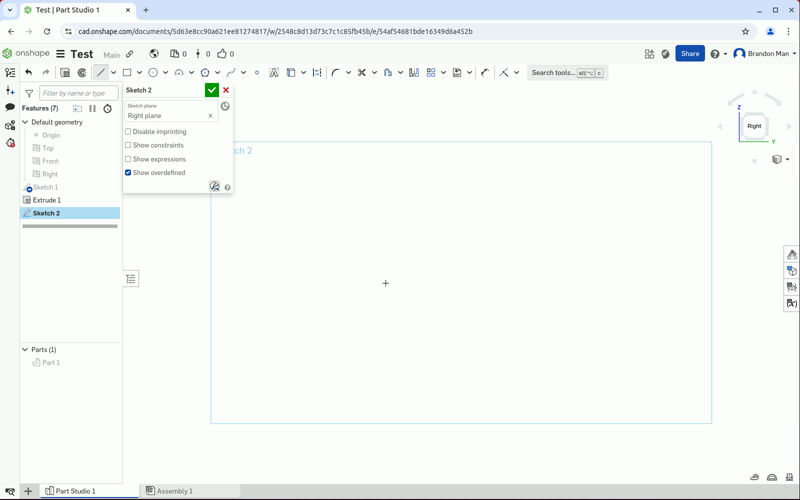
key_up(shift)
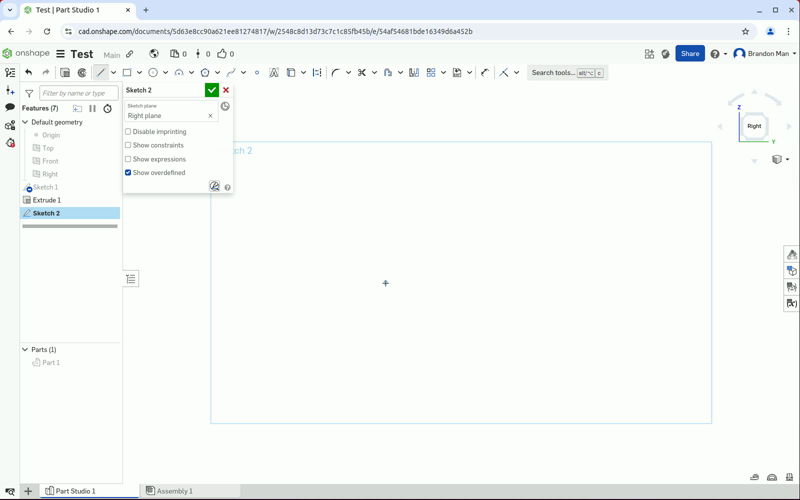
key_down(shift)
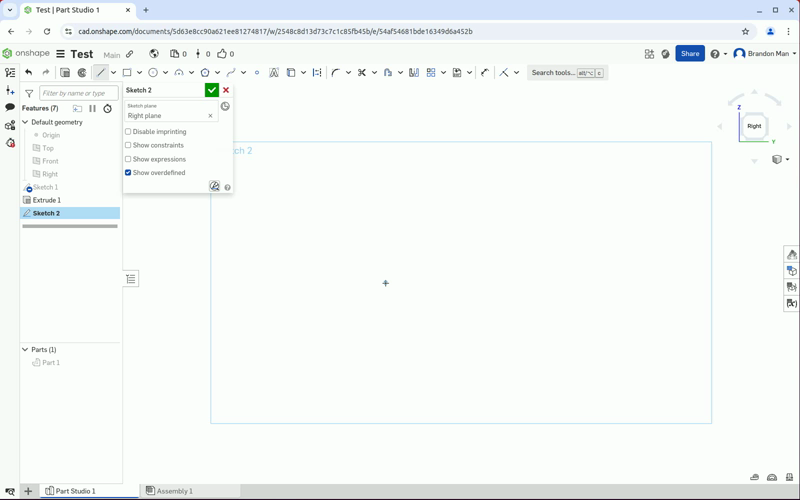
mouse_move(461, 282)
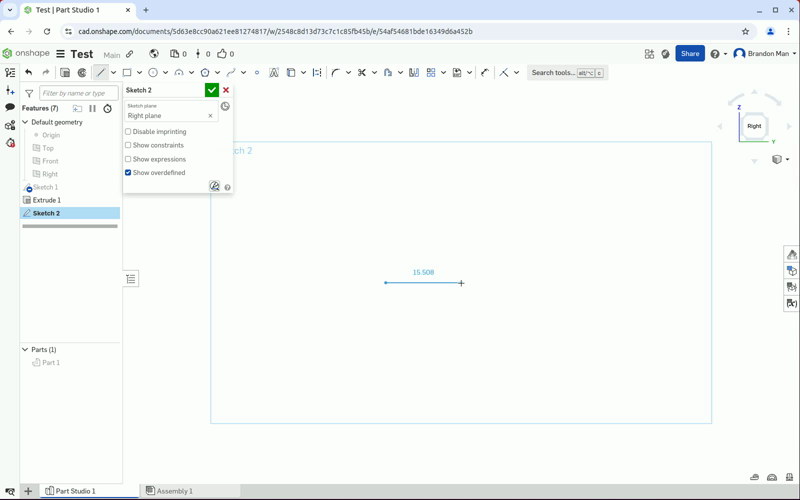
click(461, 282)
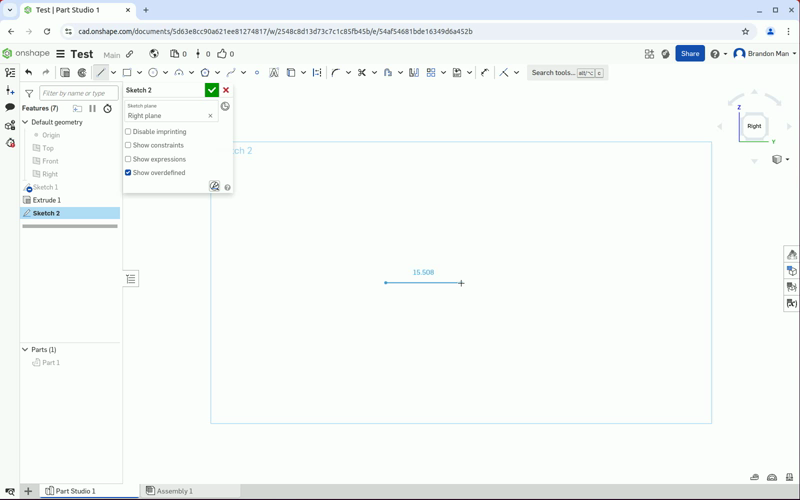
key_up(shift)
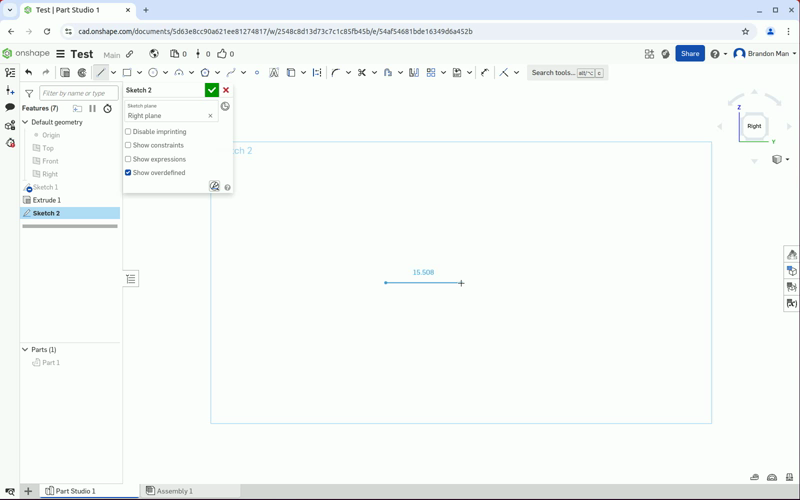
key_down(shift)
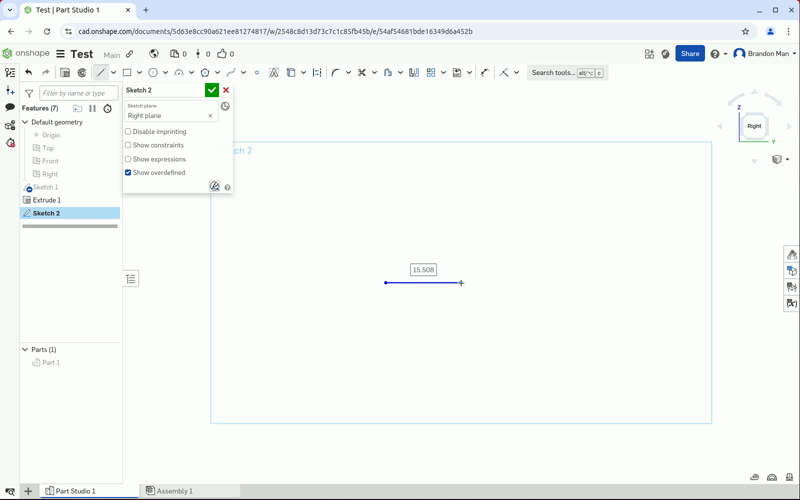
mouse_move(461, 207)
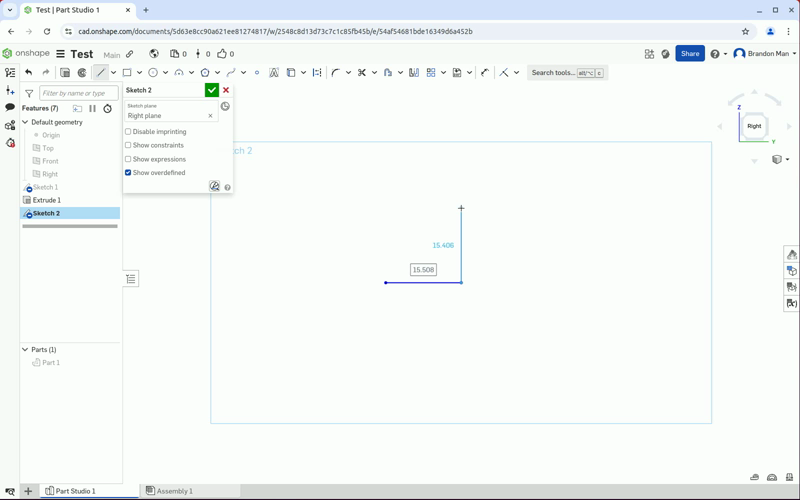
click(461, 207)
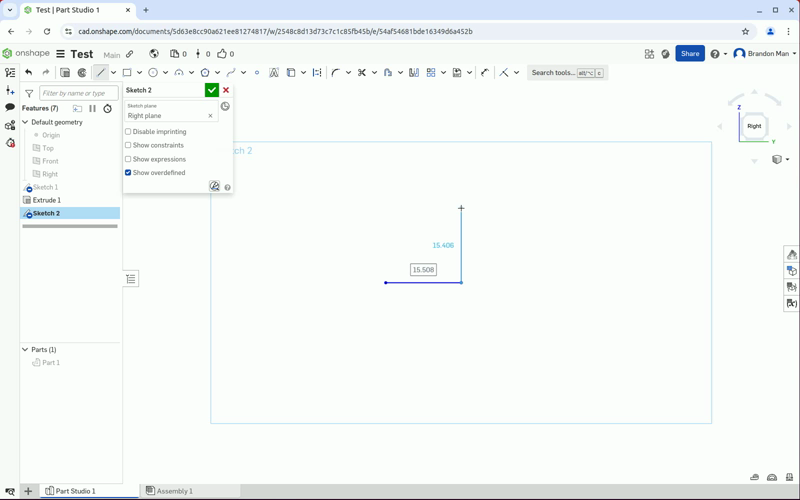
key_up(shift)
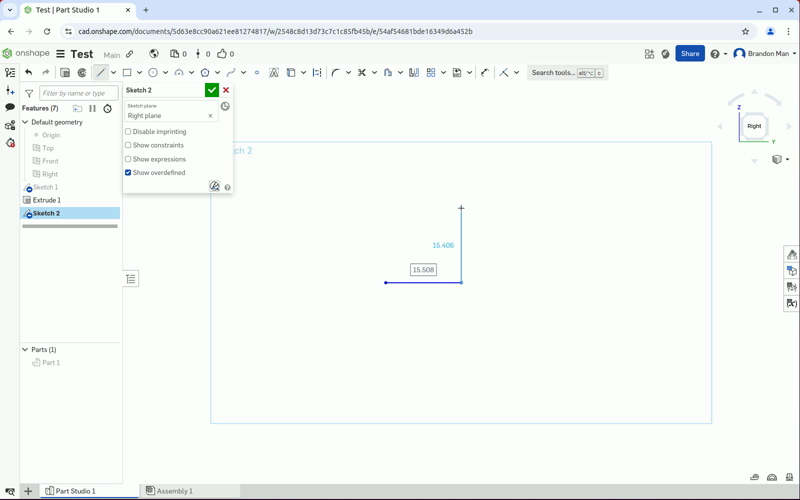
key_down(shift)
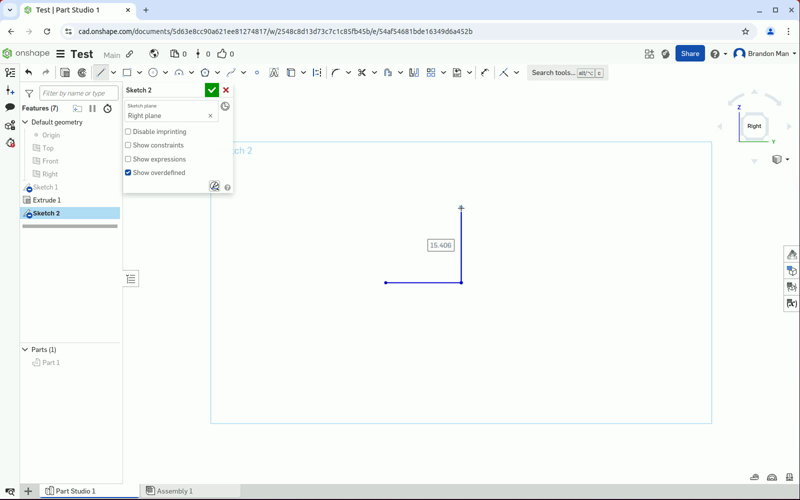
mouse_move(491, 207)
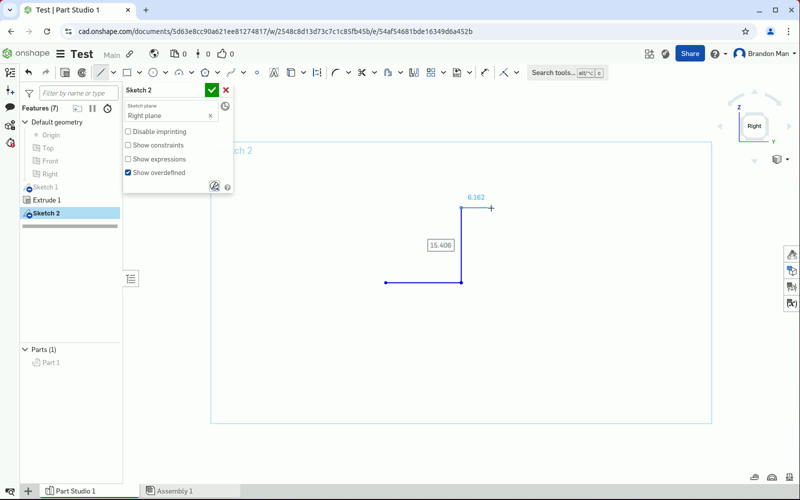
mouse_move(442, 207)
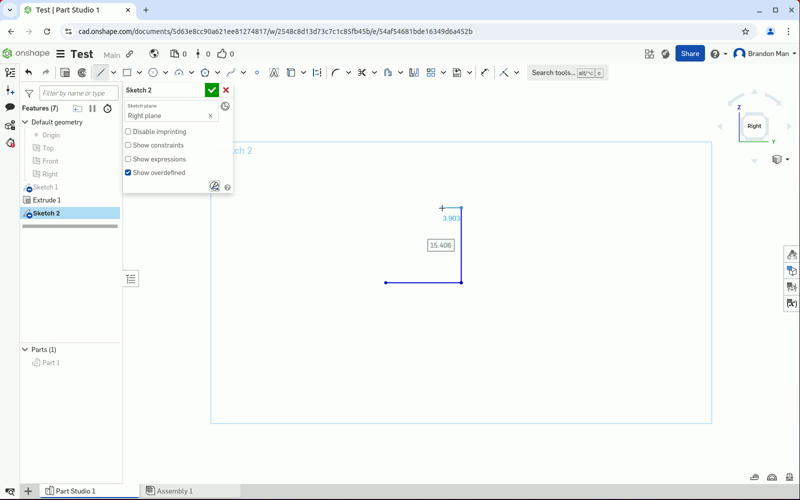
click(442, 207)
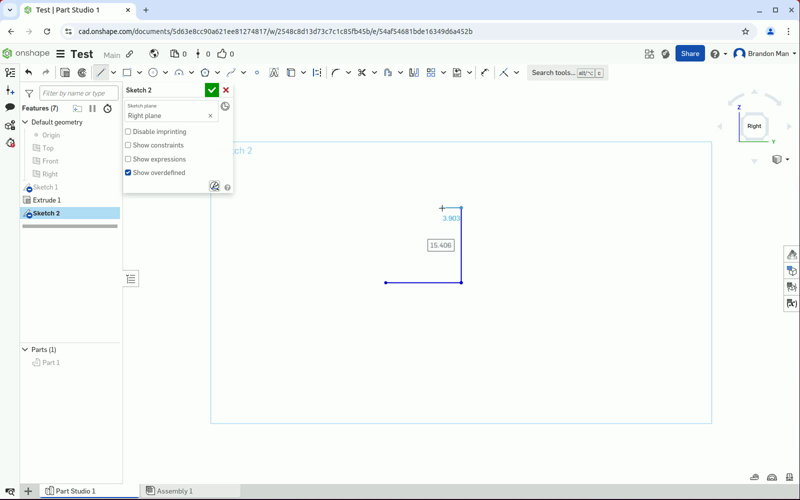
key_up(shift)
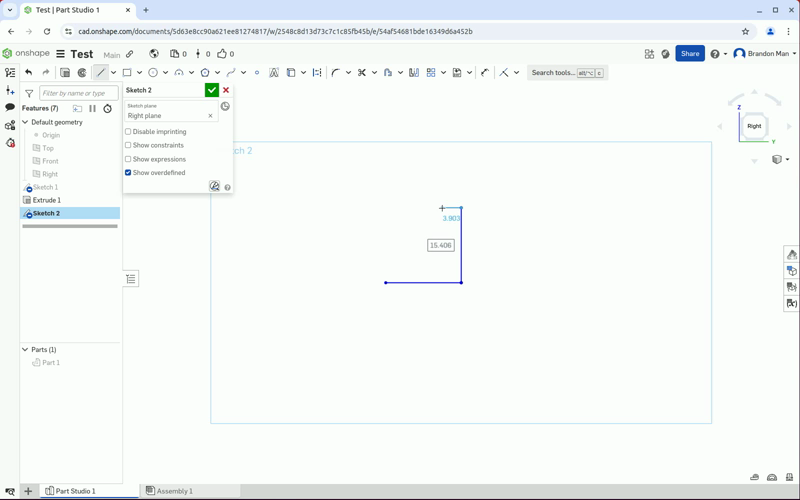
key_down(shift)
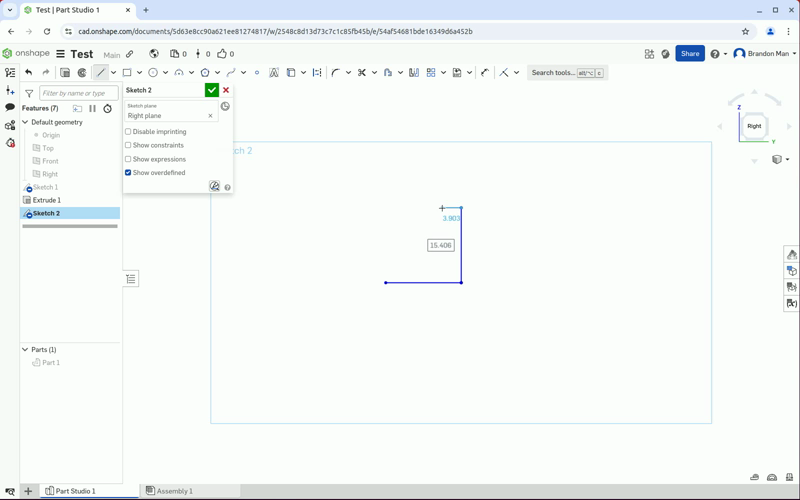
mouse_move(472, 207)
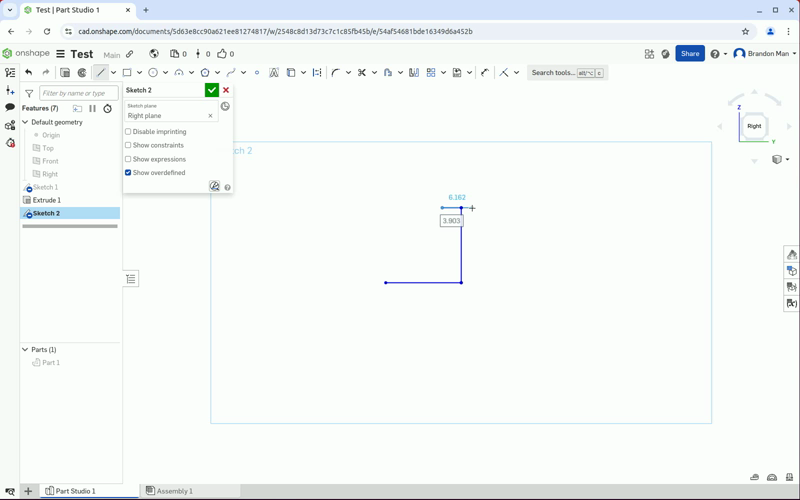
mouse_move(442, 226)
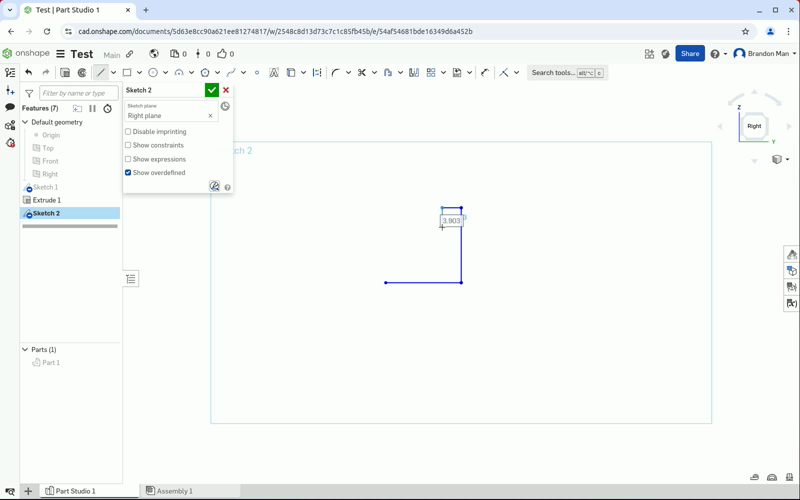
click(442, 226)
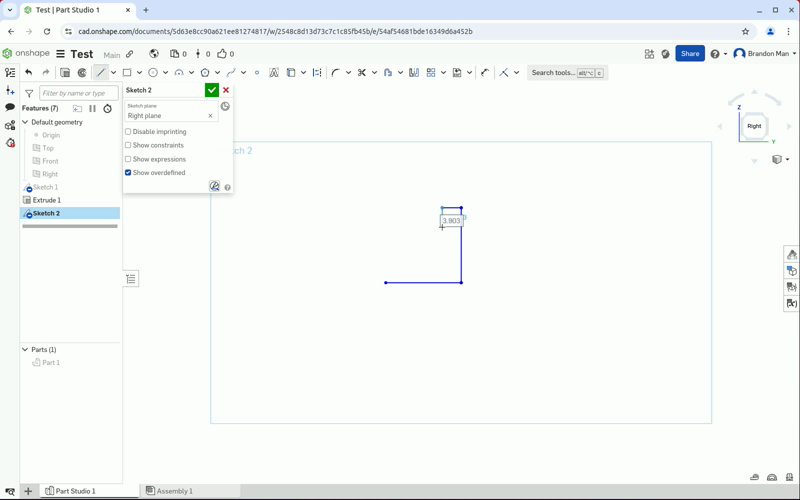
key_up(shift)
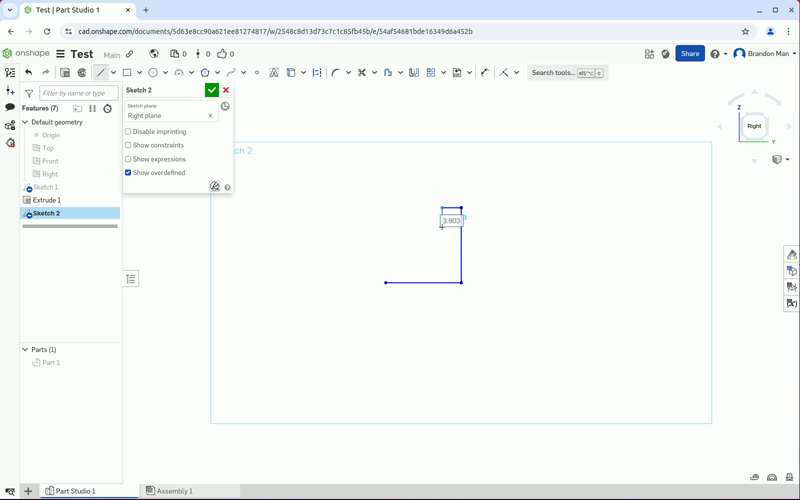
key_down(shift)
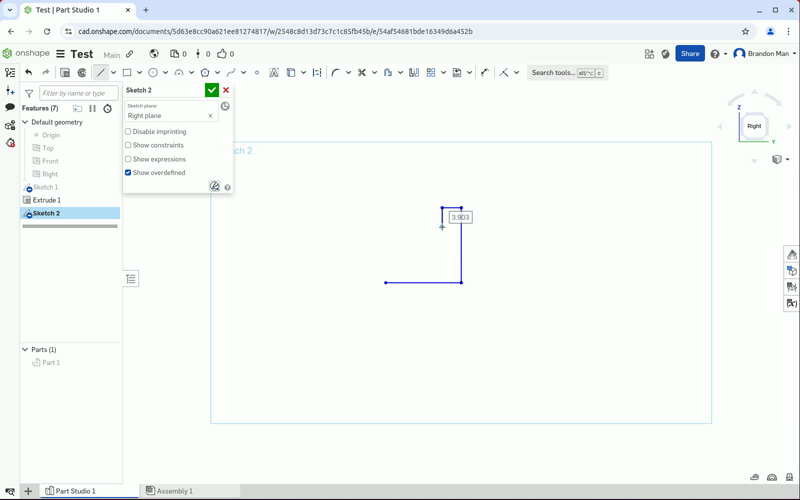
mouse_move(472, 226)
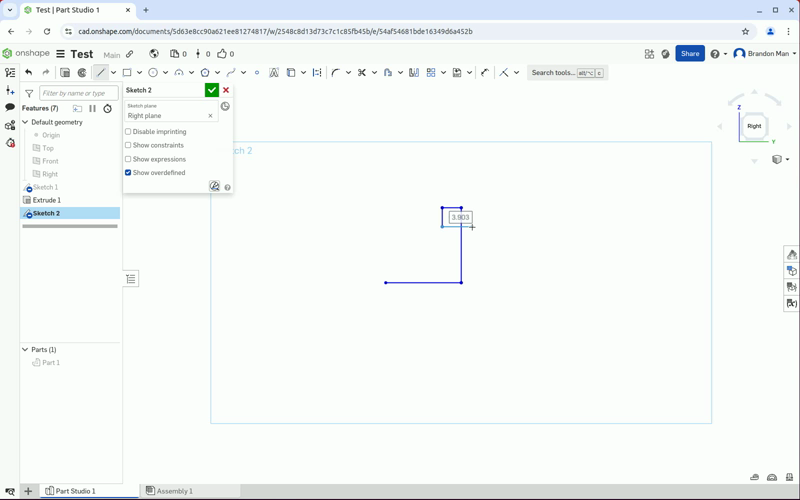
mouse_move(404, 226)
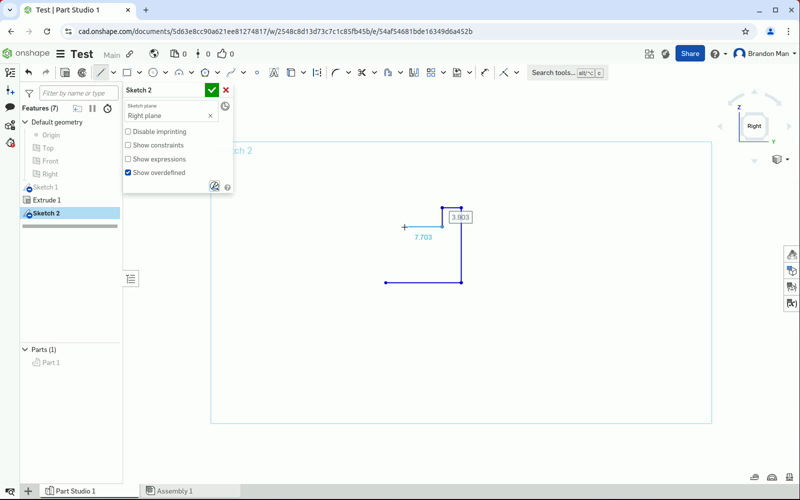
click(404, 226)
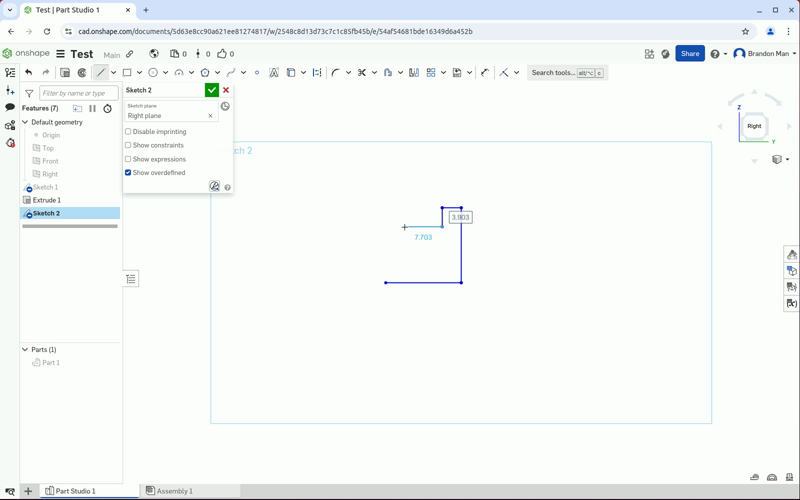
key_up(shift)
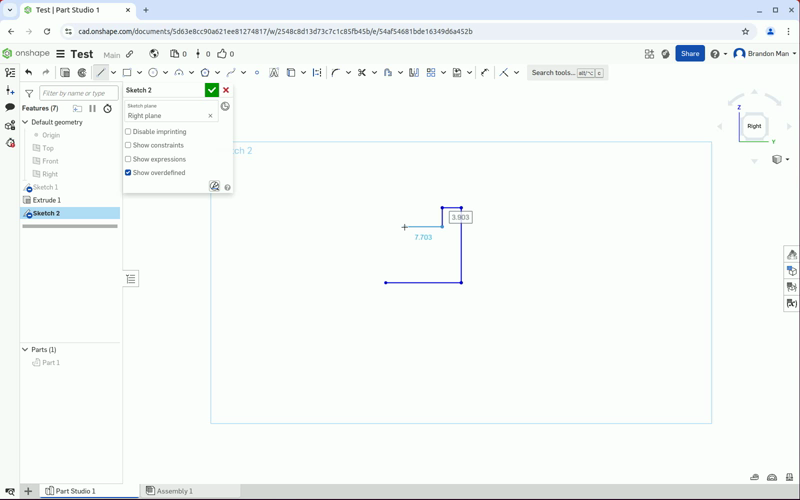
key_down(shift)
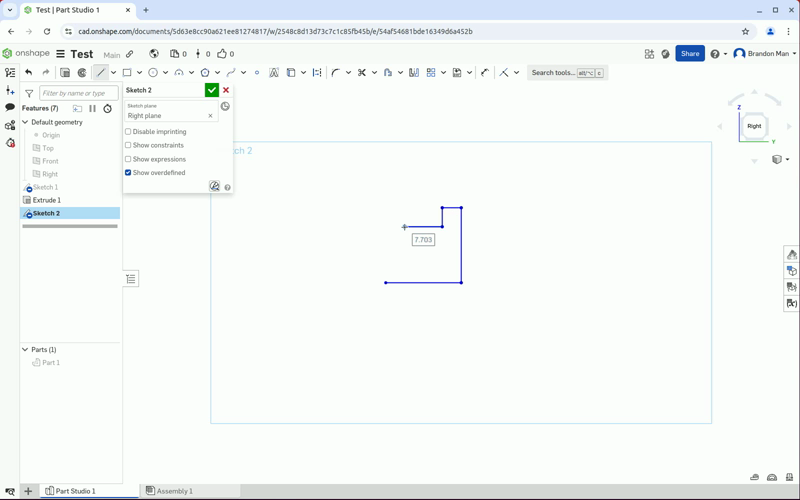
mouse_move(434, 226)
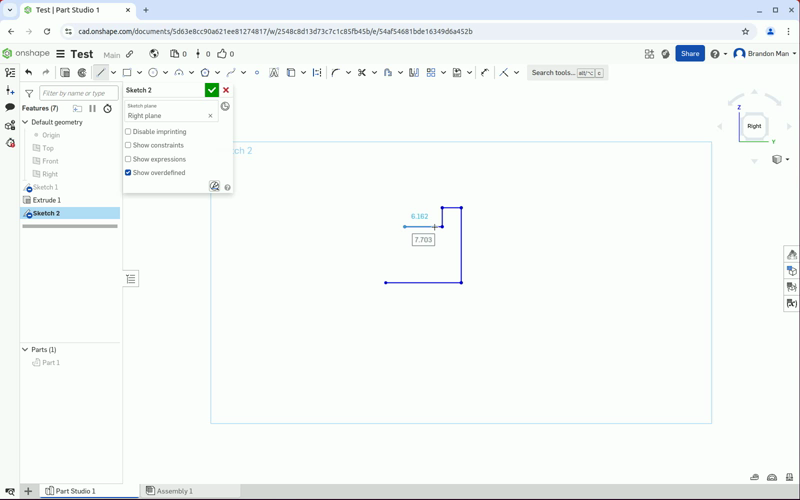
mouse_move(404, 207)
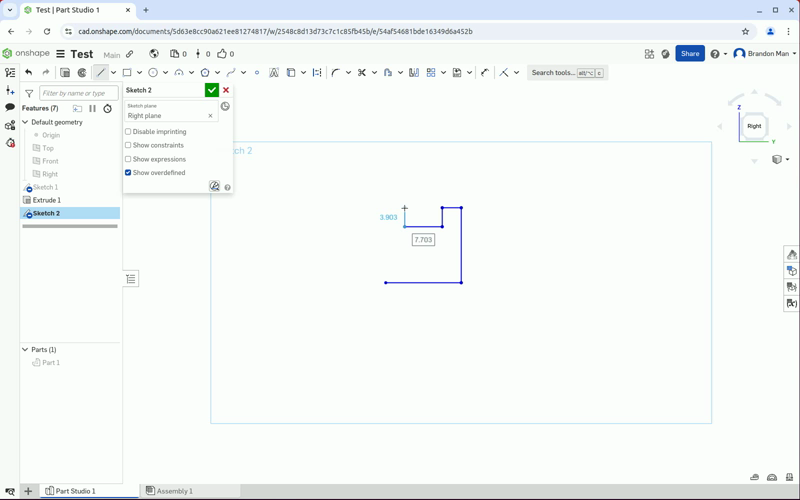
click(404, 207)
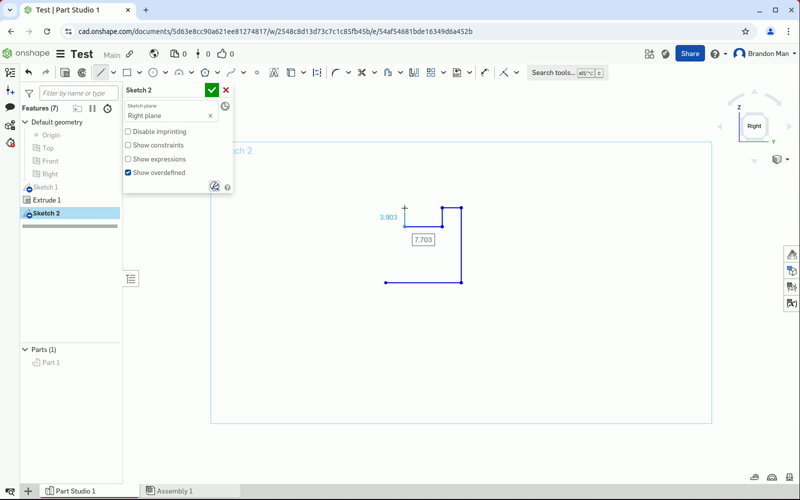
key_up(shift)
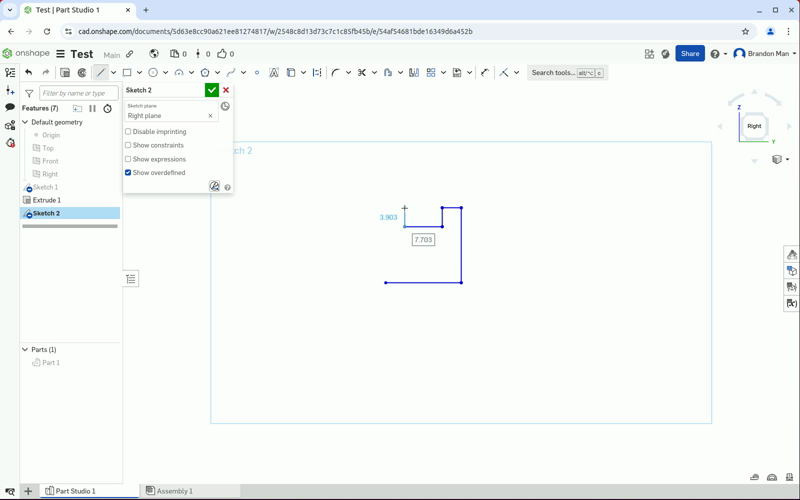
key_down(shift)
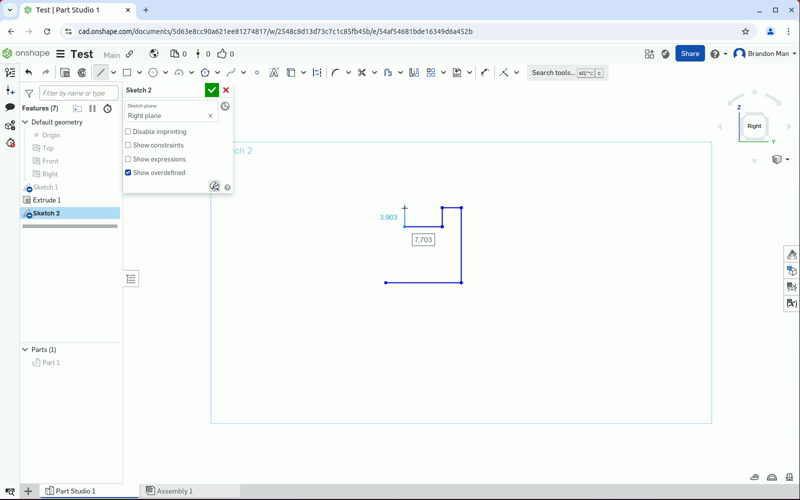
mouse_move(434, 207)
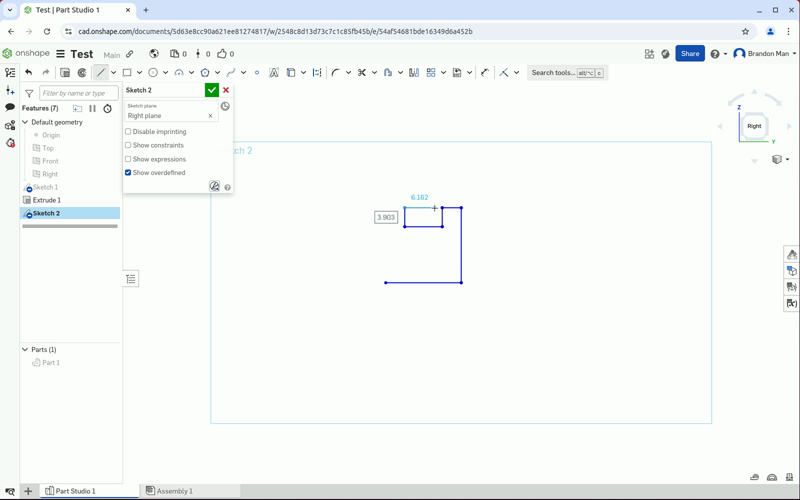
mouse_move(385, 207)
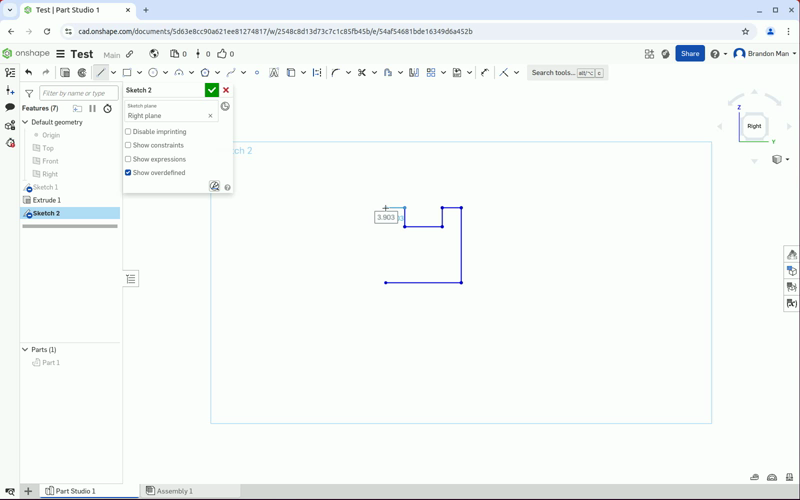
click(385, 207)
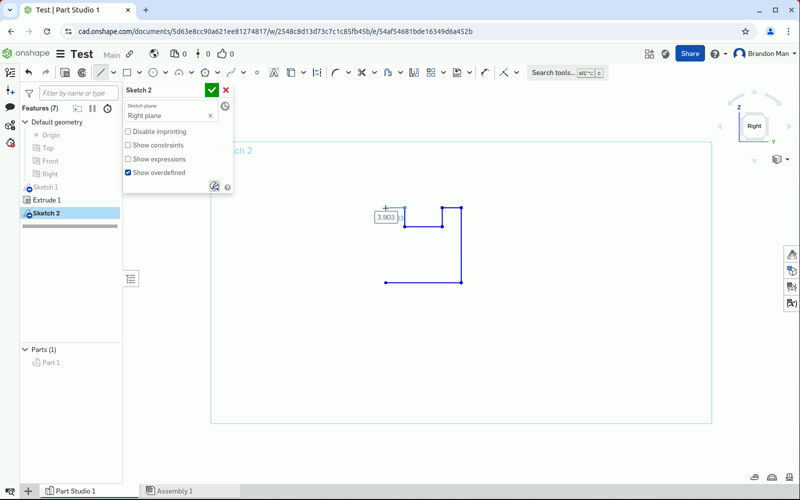
key_up(shift)
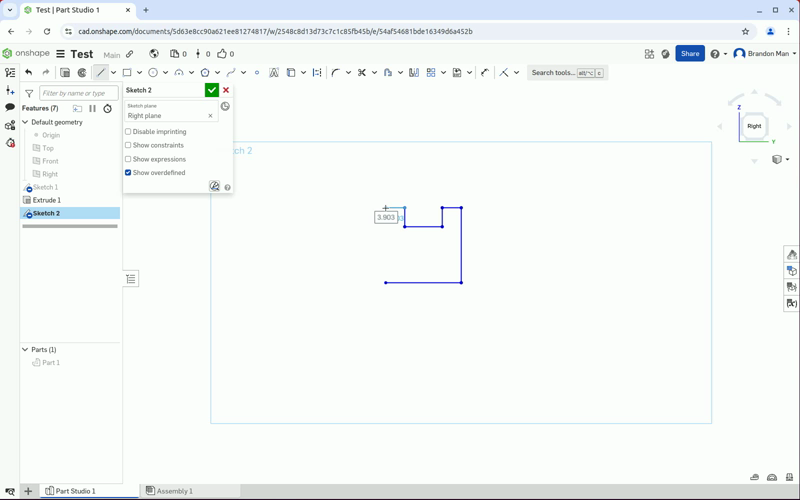
key_down(shift)
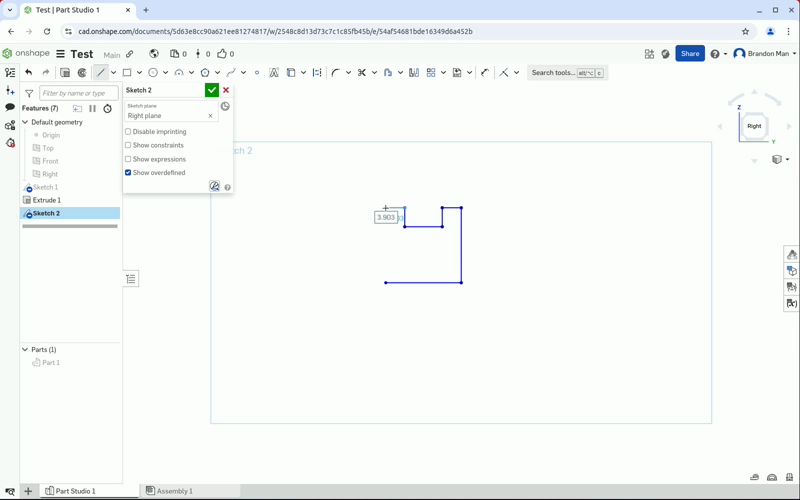
mouse_move(385, 282)
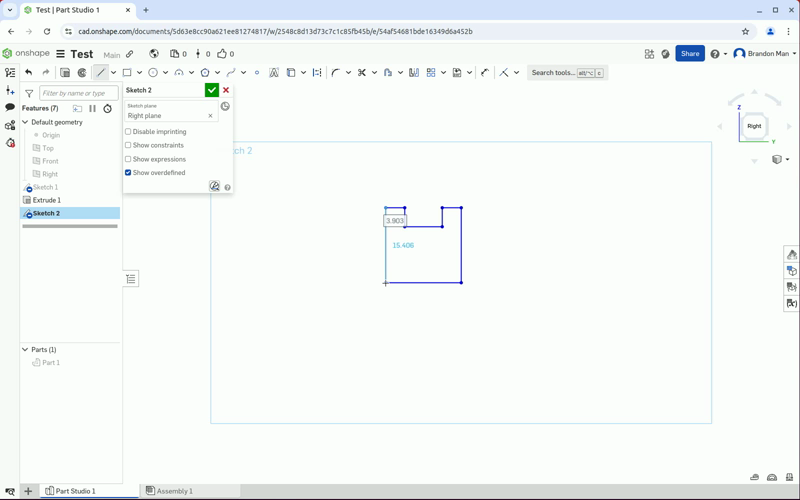
key_up(shift)
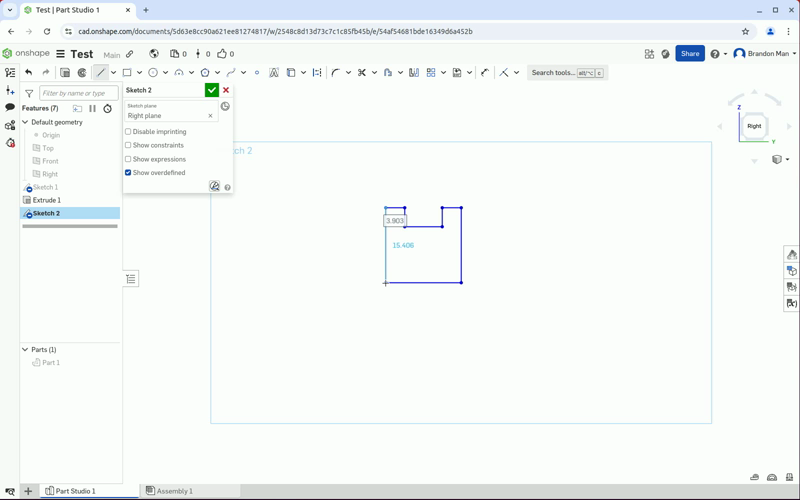
click(385, 282)
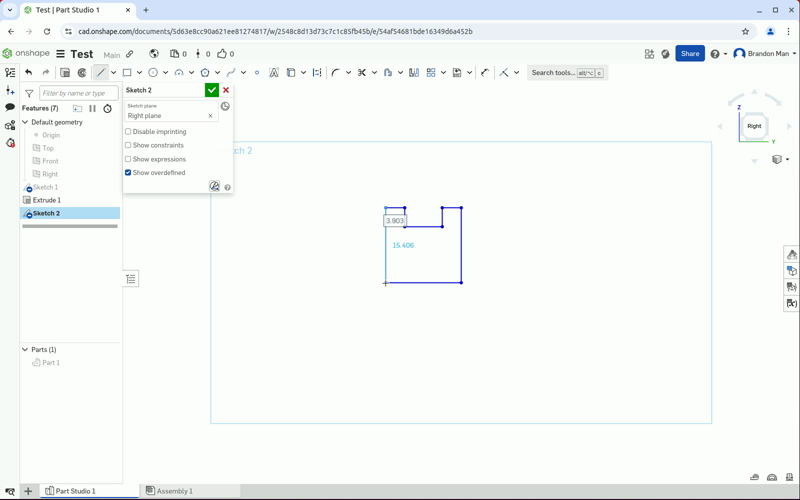
key(esc)
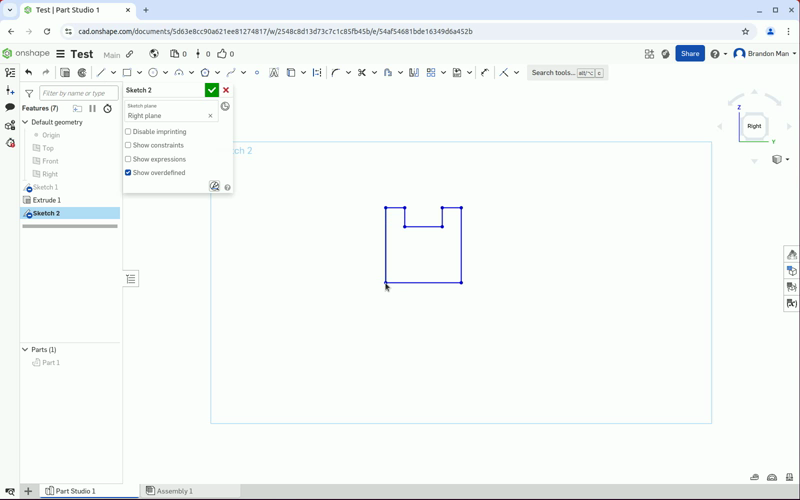
mouse_move(406, 278)
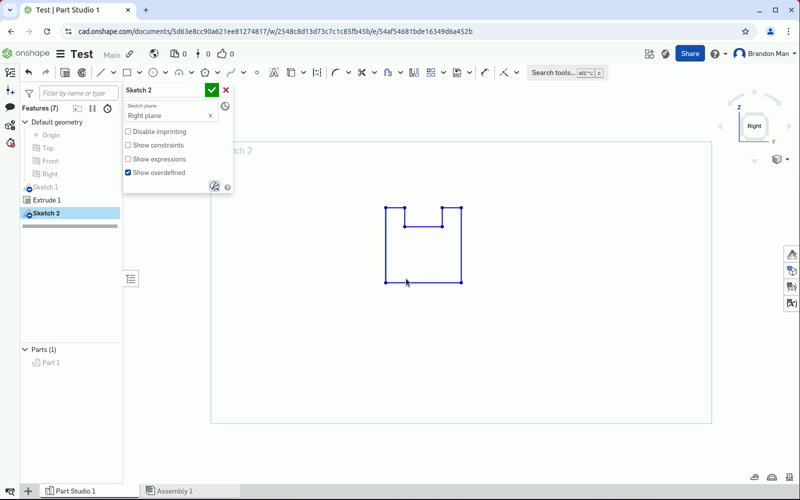
click(406, 278)
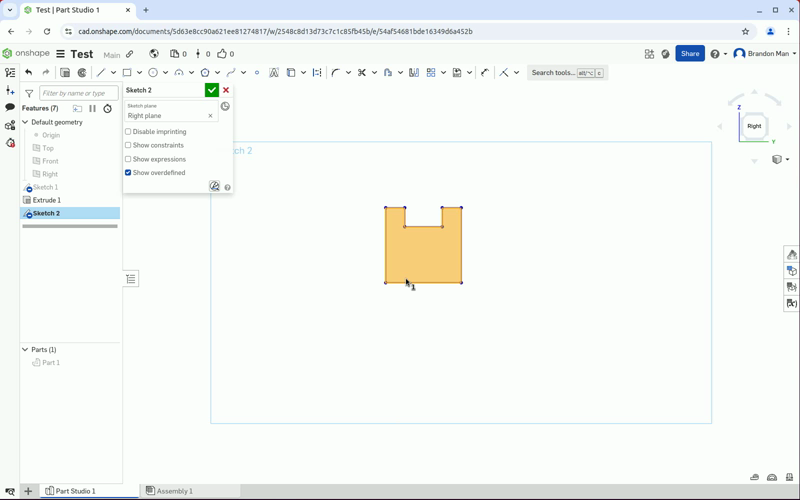
mouse_move(73, 352)
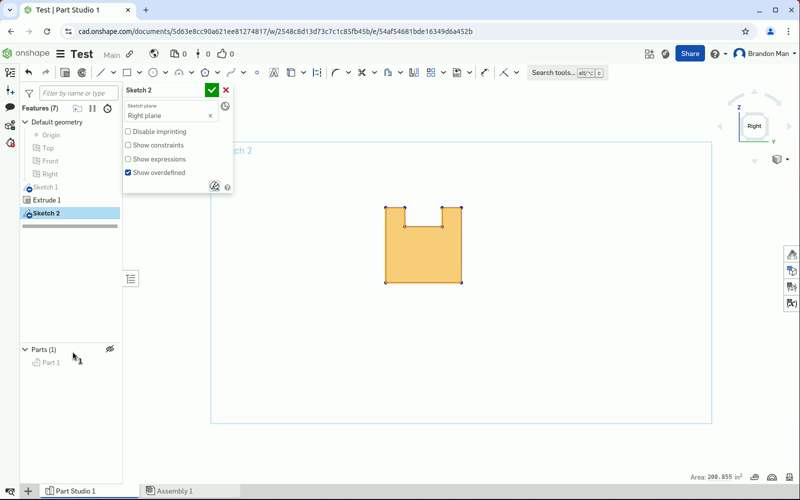
key(shift+y)
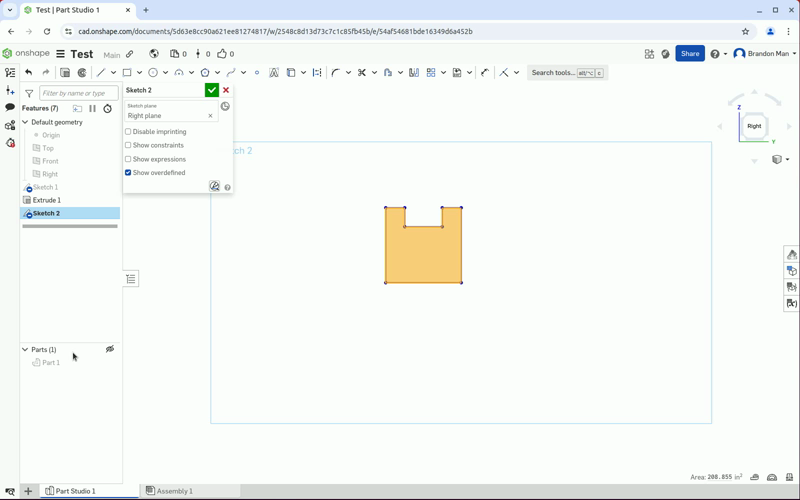
key(shift+e)
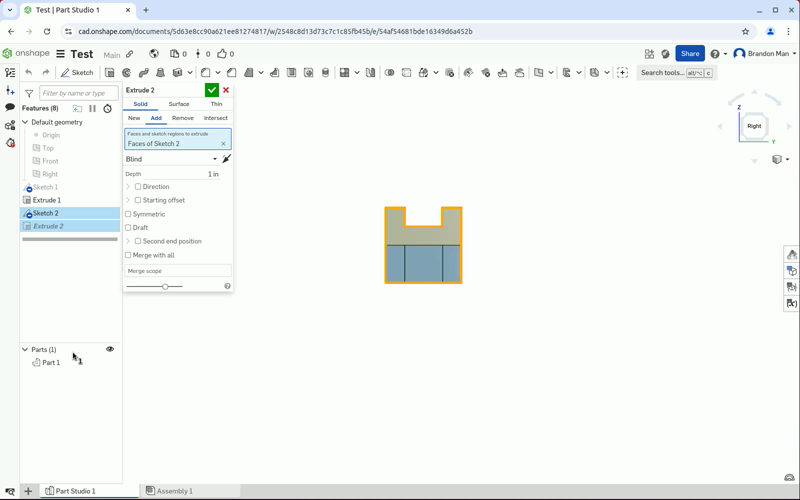
mouse_move(143, 106)
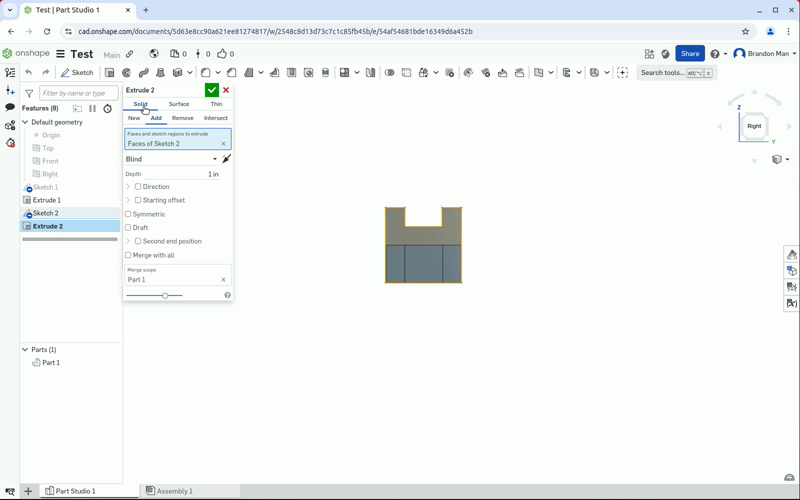
click(143, 106)
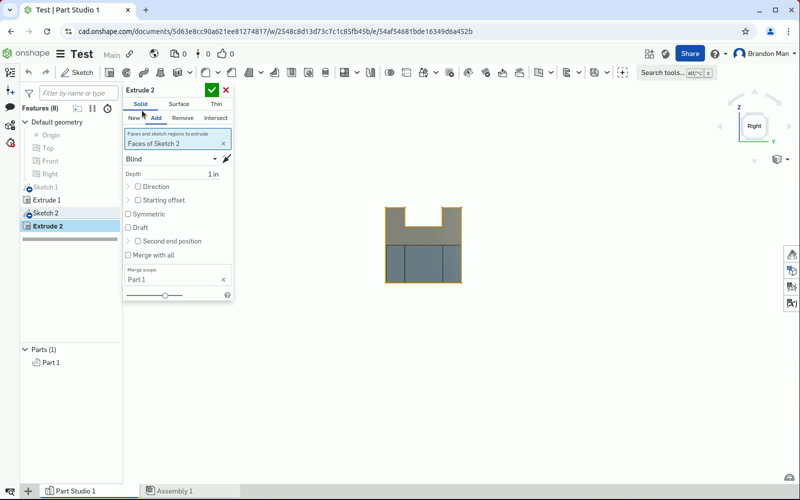
mouse_move(137, 120)
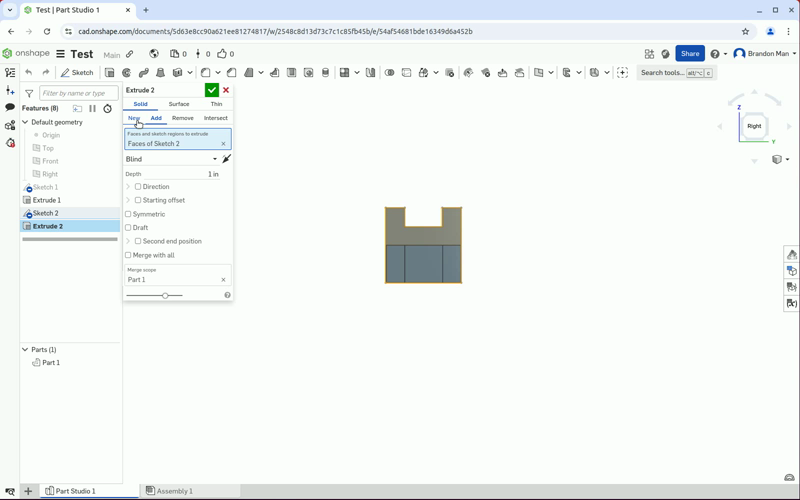
click(137, 120)
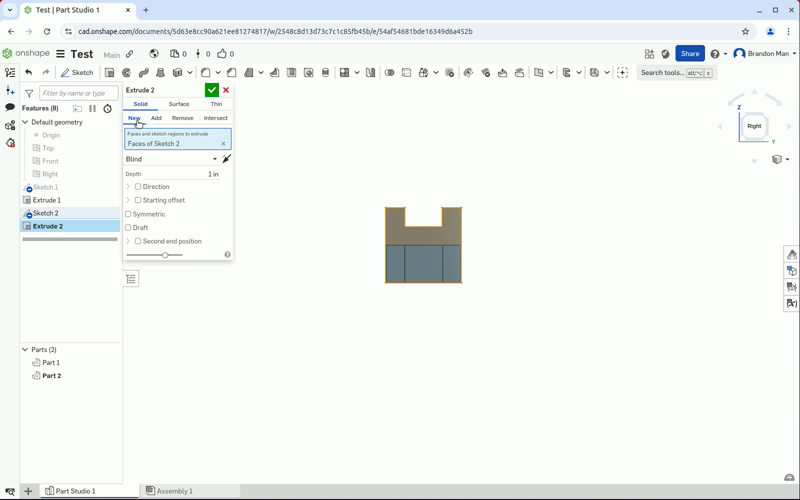
key(tab, 4)
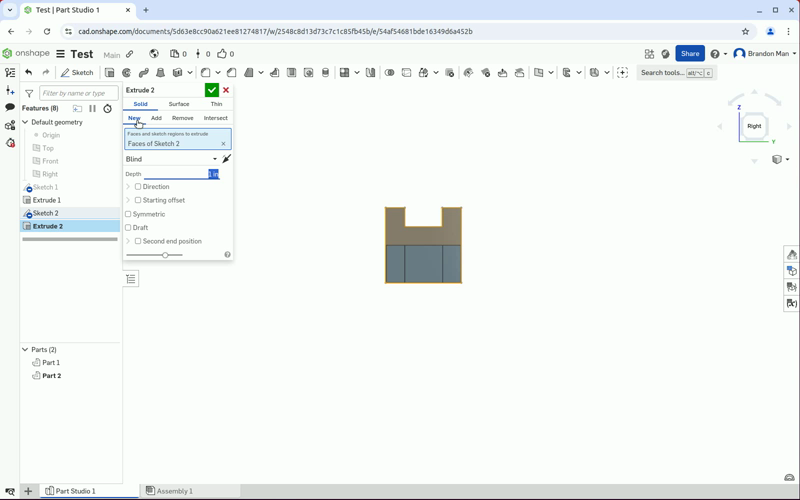
text(3.851)
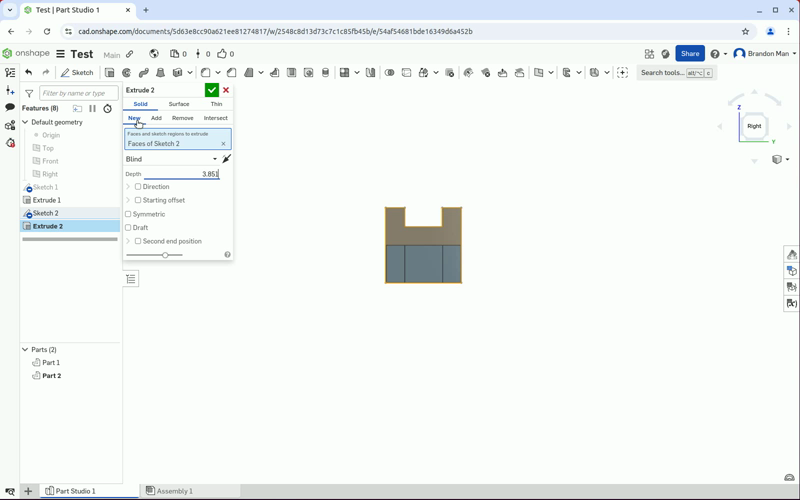
key(enter)
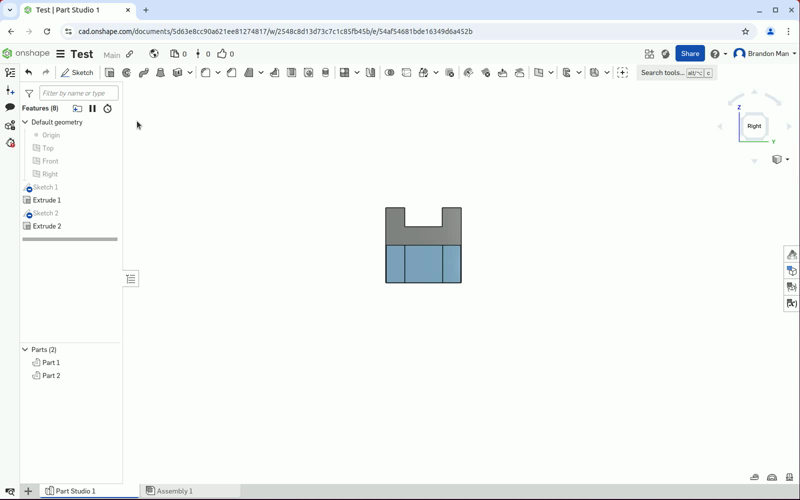
key(shift+h)
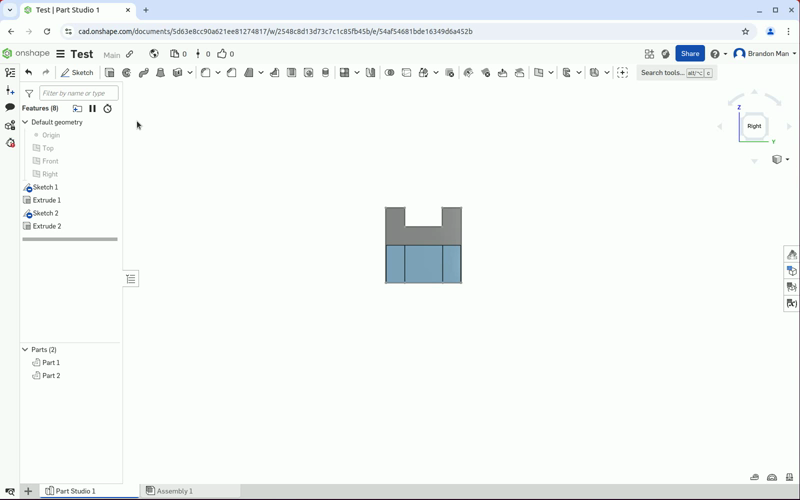
key(shift+h)
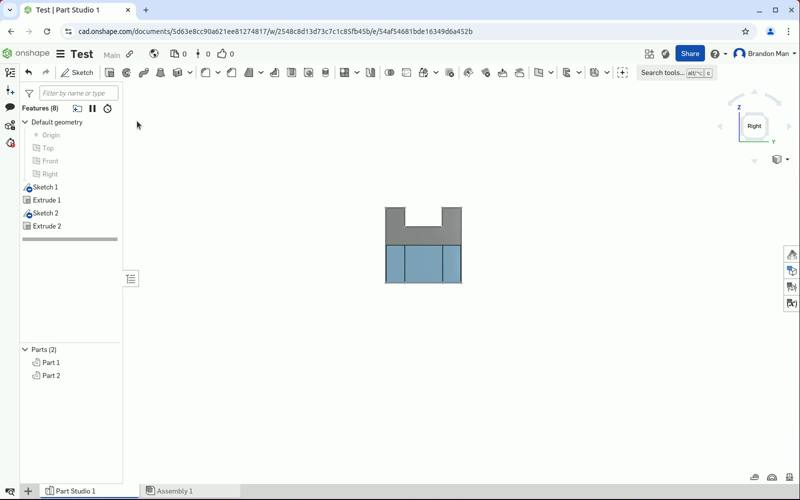
key(shift+7)
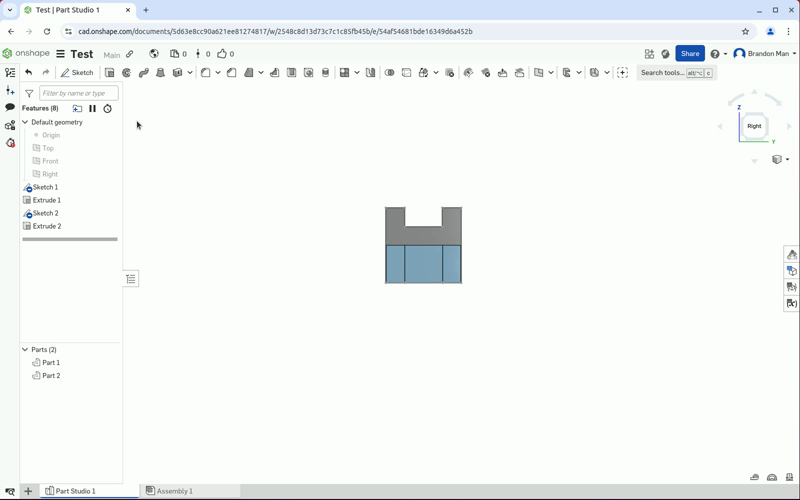
key(right, 2)
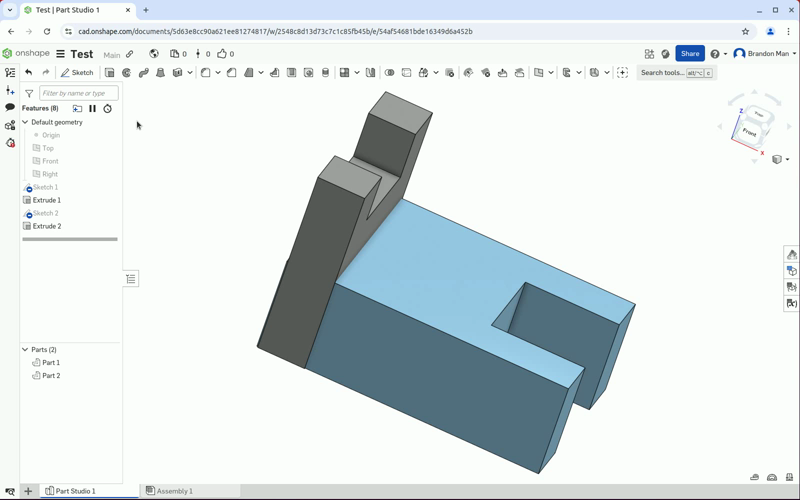
key(down, 2)
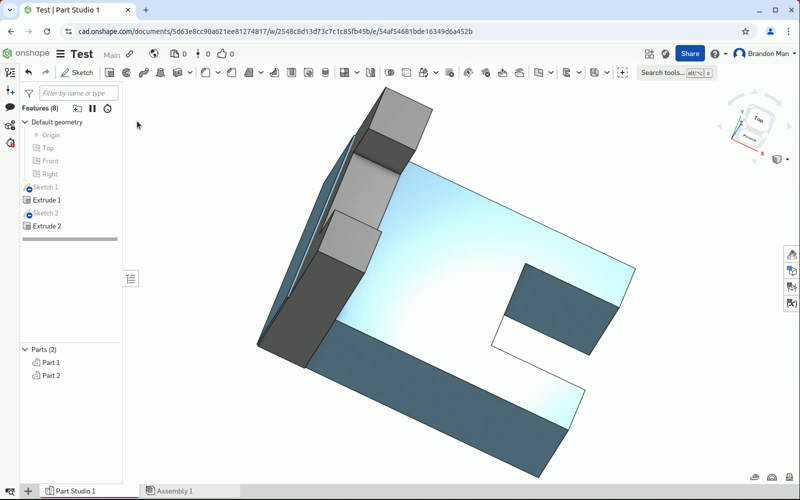
key(up, 2)
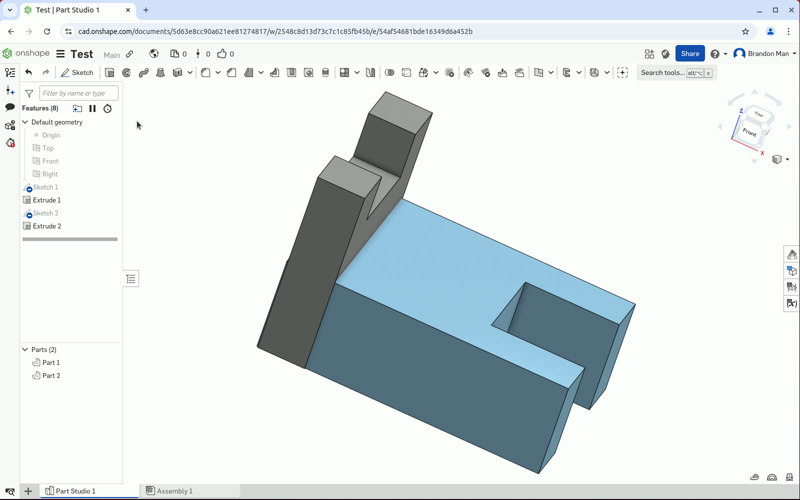
key(left, 2)
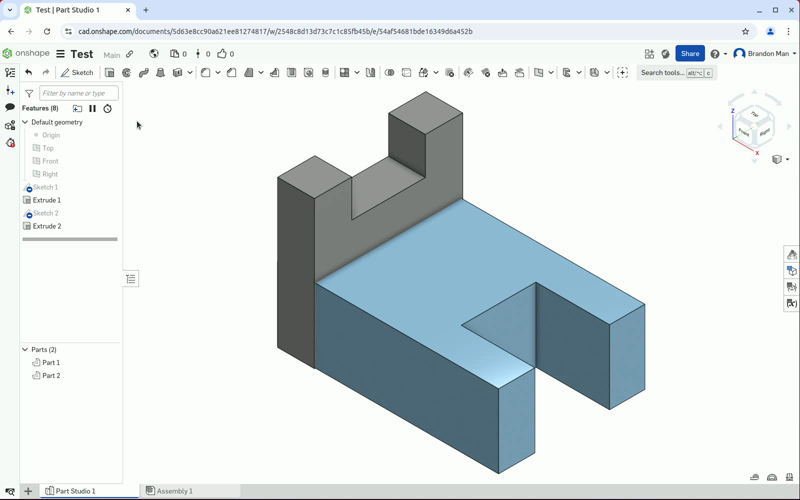
mouse_move(73, 189)
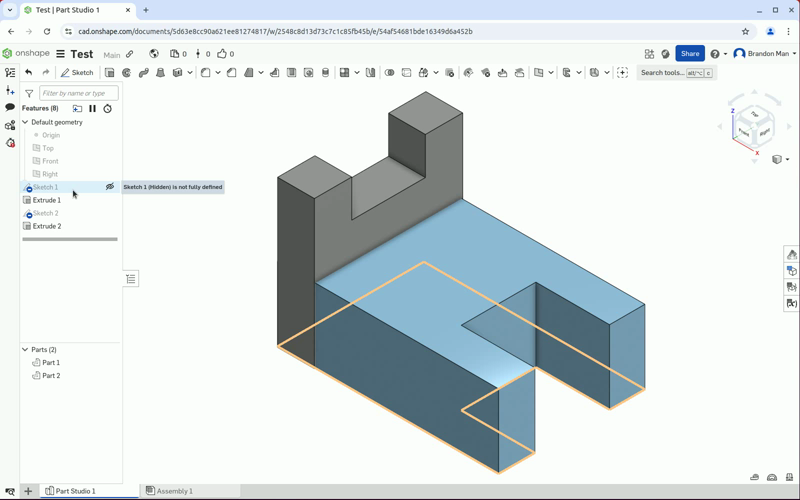
click(73, 189)